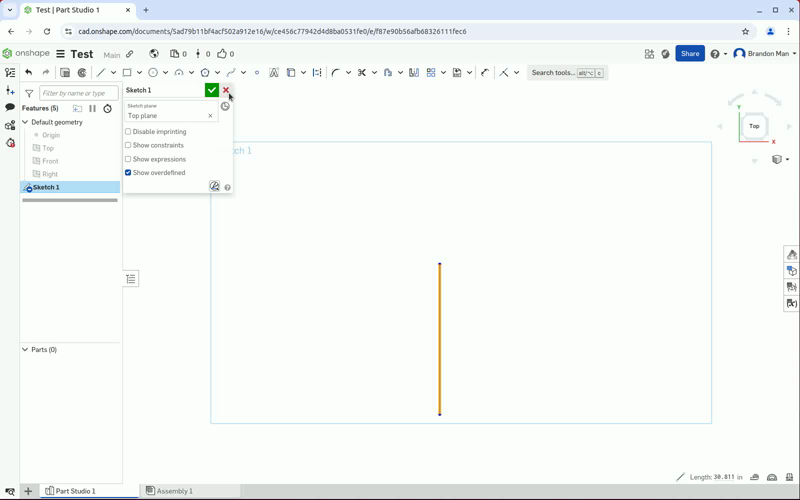
key(shift+h)
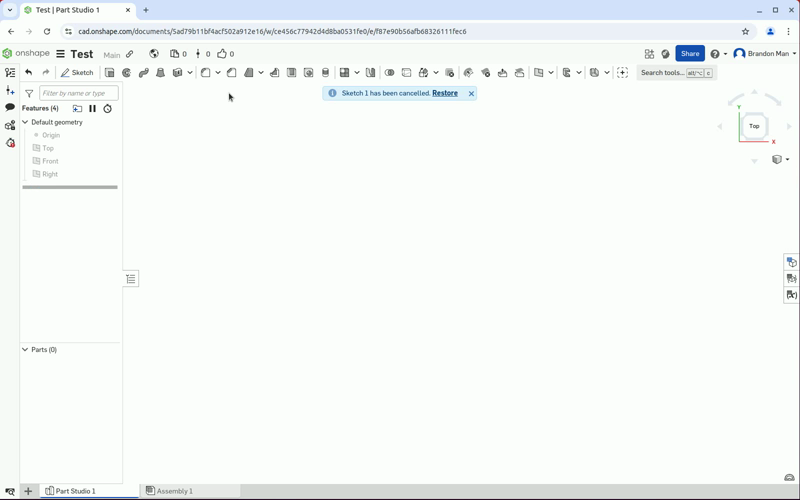
mouse_move(73, 352)
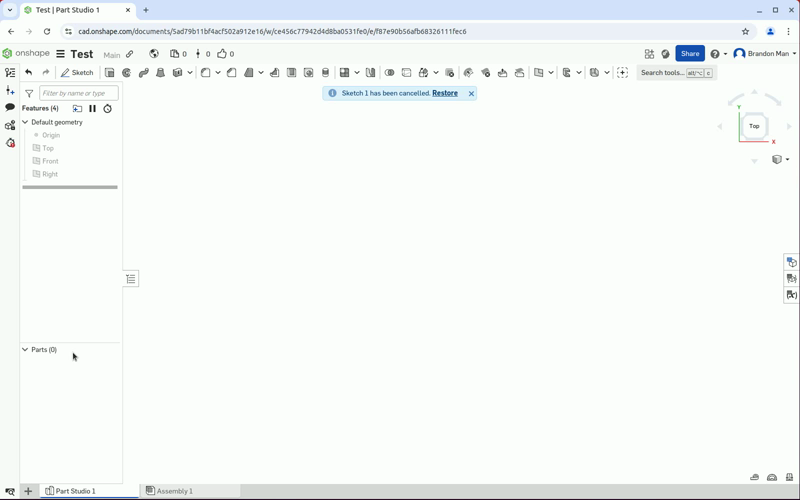
key(y)
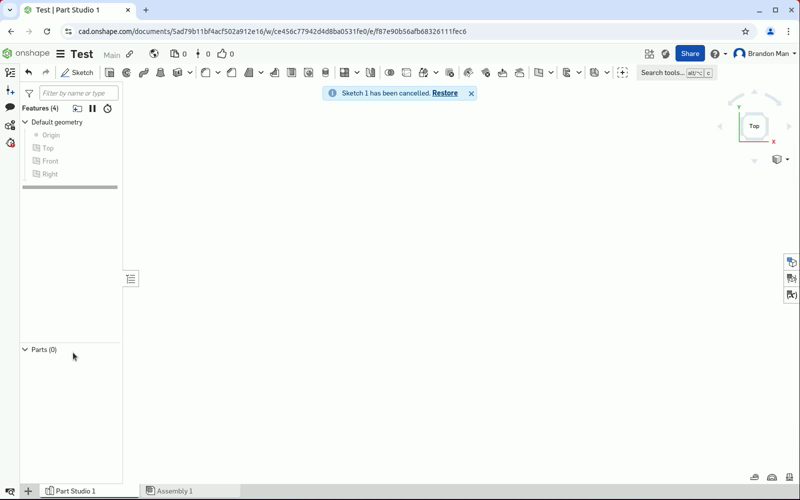
key(shift+p)
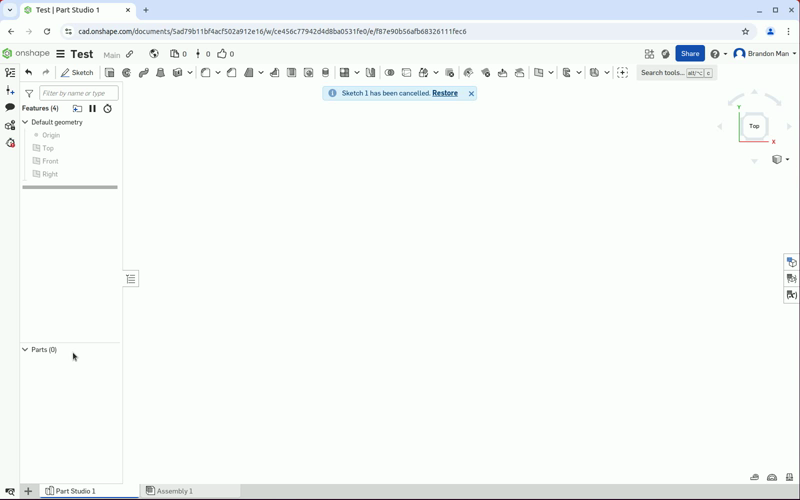
key(space)
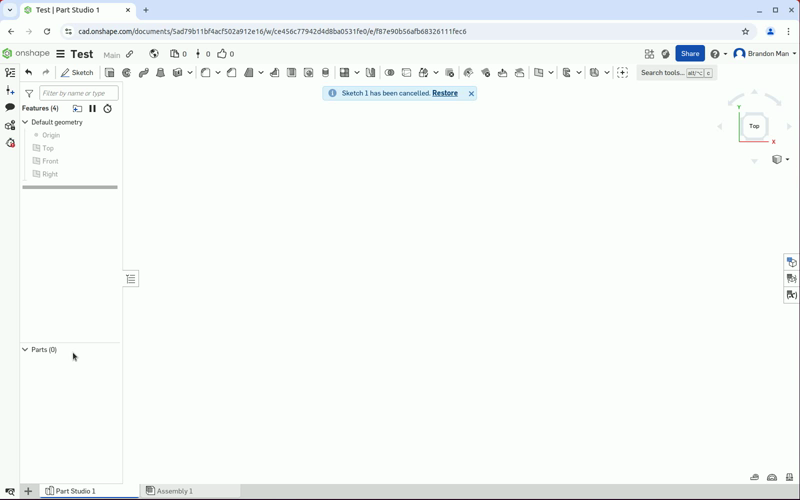
key_down(shift)
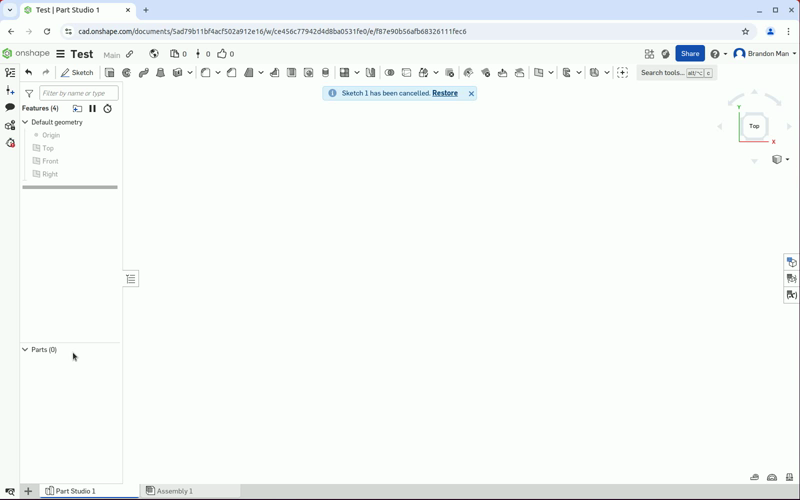
key(up)
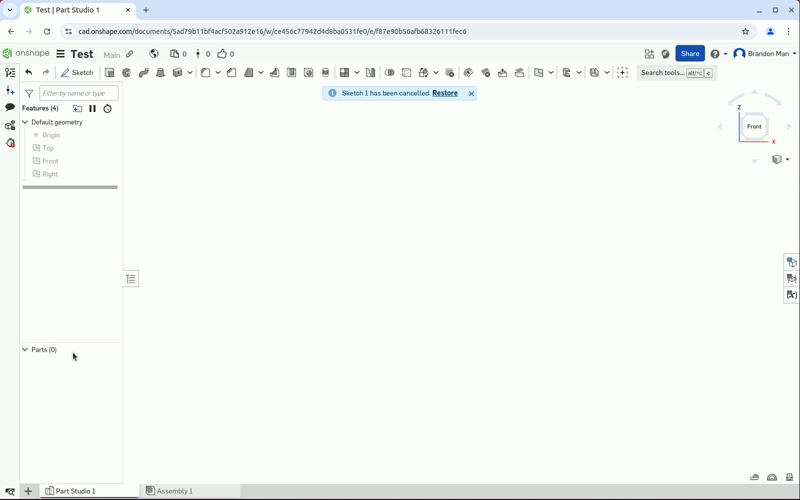
key_up(shift)
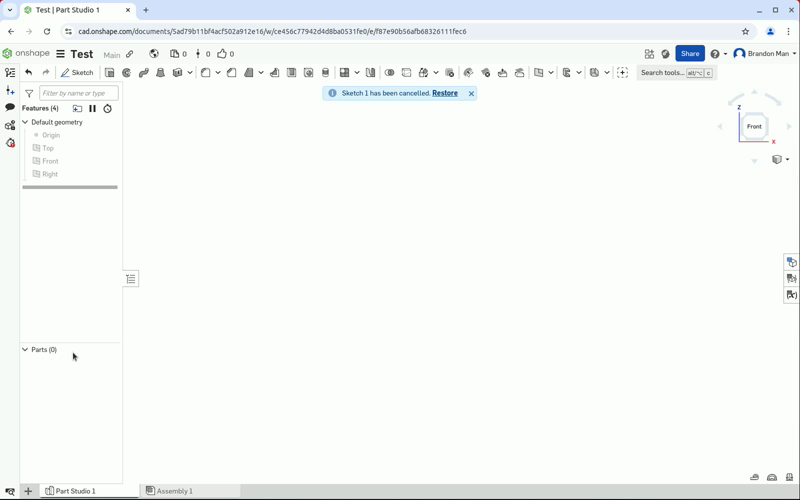
key(space)
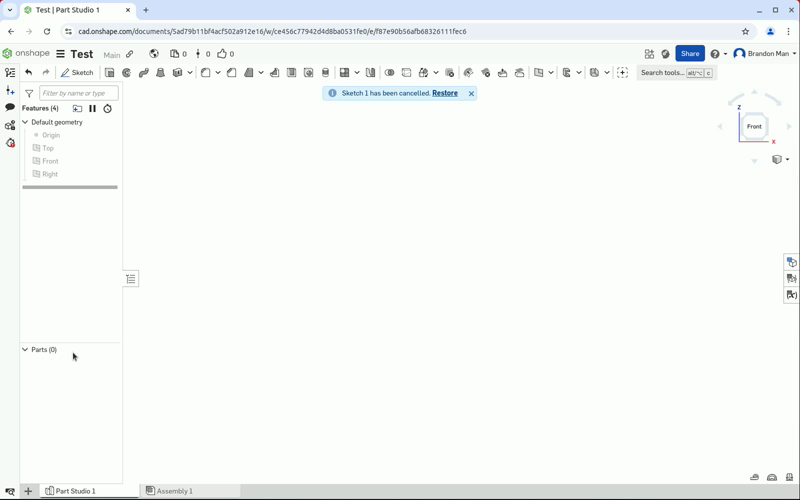
key_down(shift)
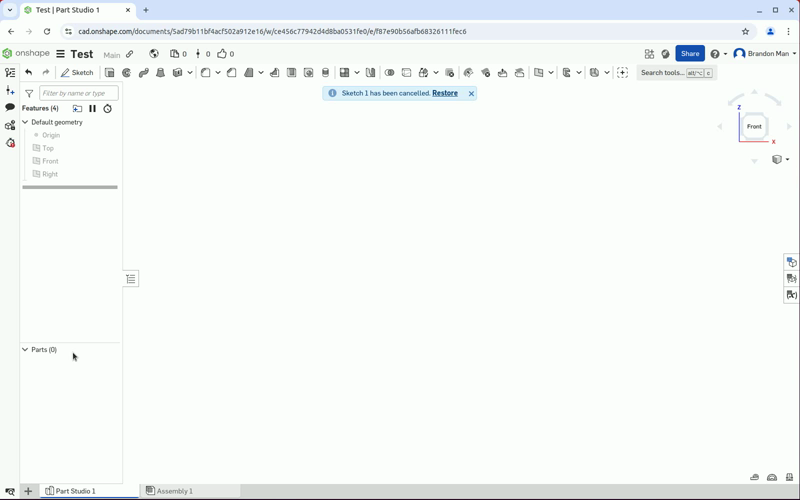
key(left)
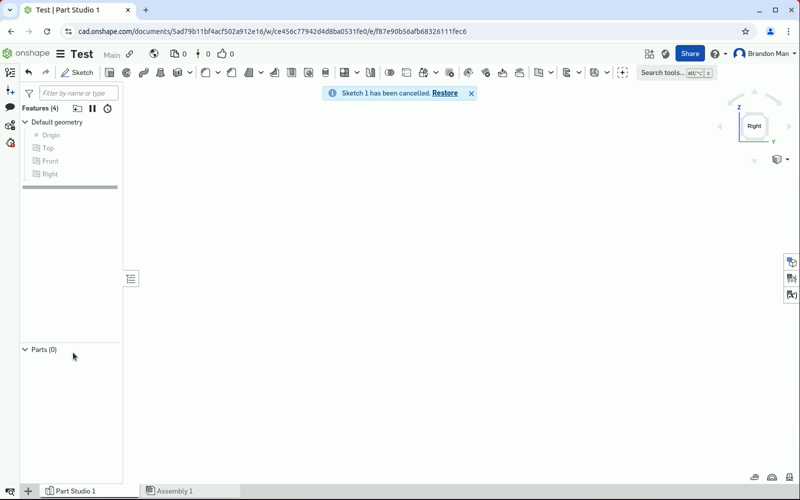
key_up(shift)
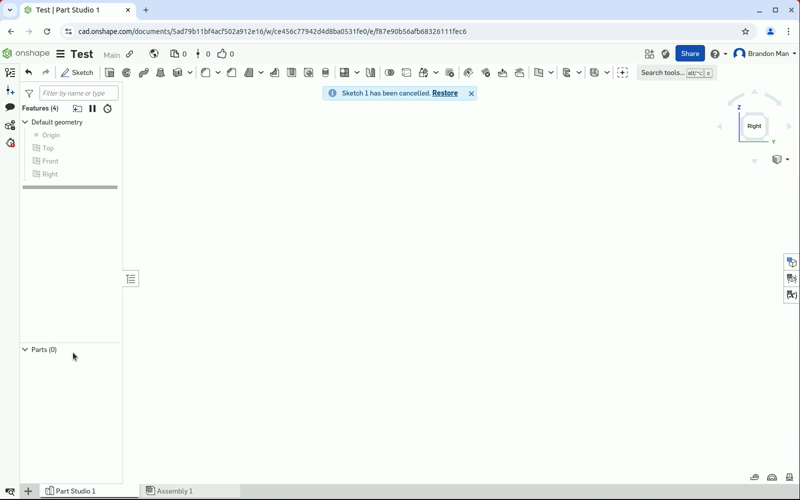
mouse_move(73, 352)
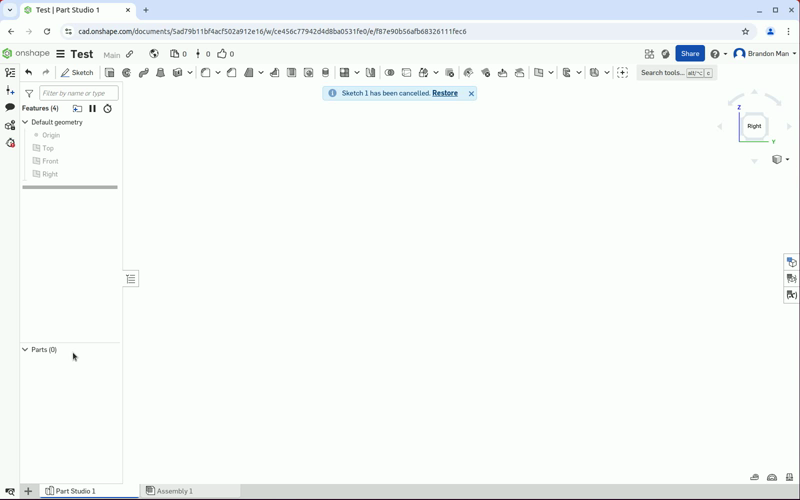
key(shift+y)
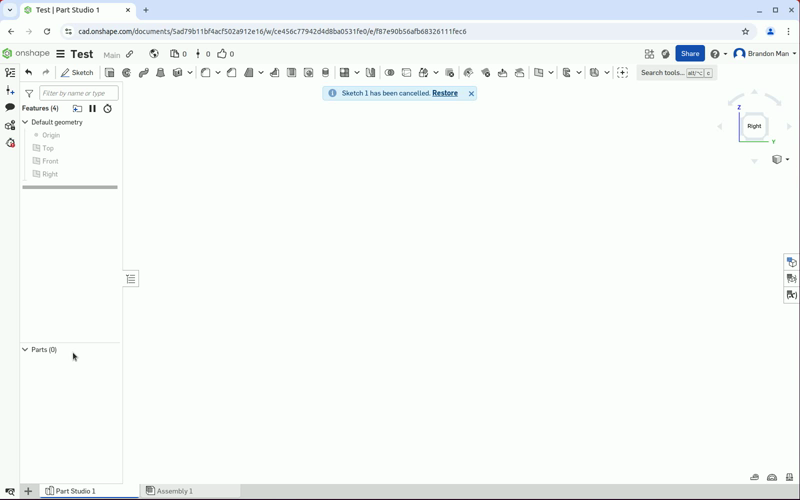
key(shift+s)
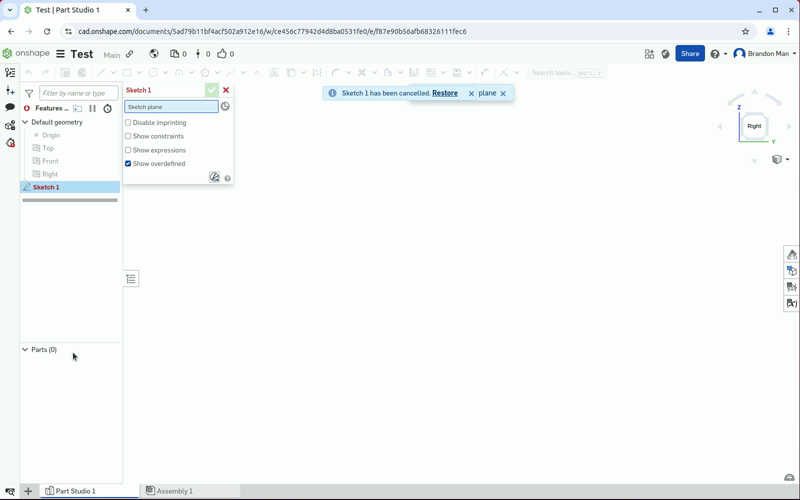
mouse_move(73, 176)
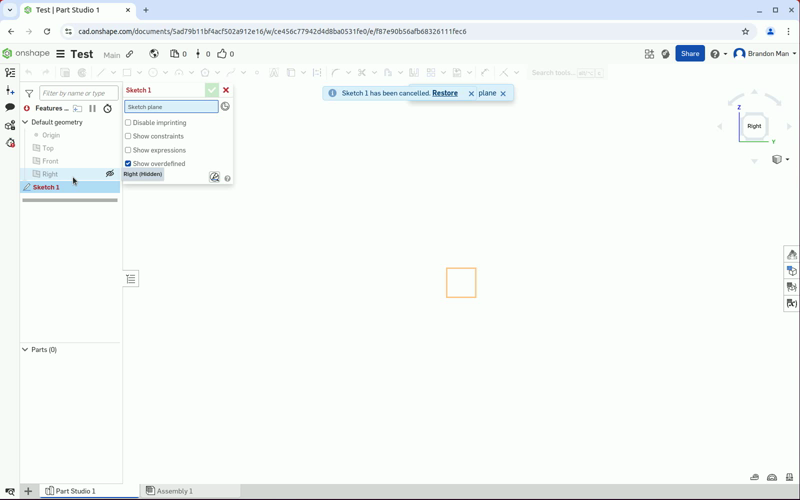
click(73, 176)
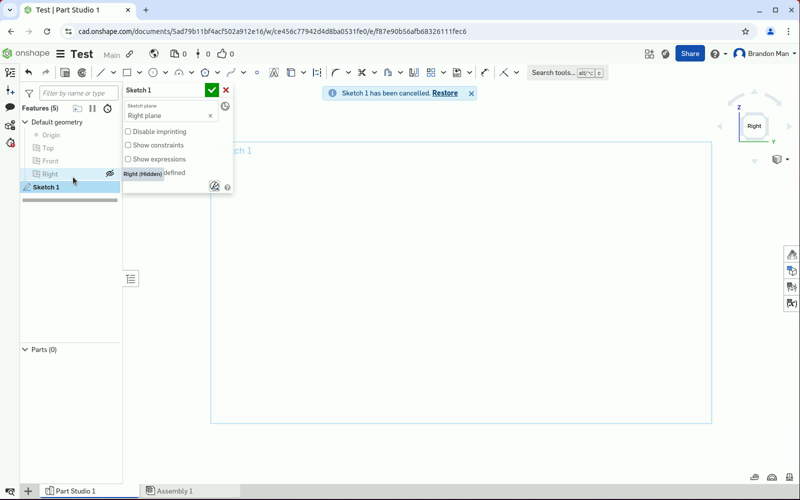
mouse_move(73, 352)
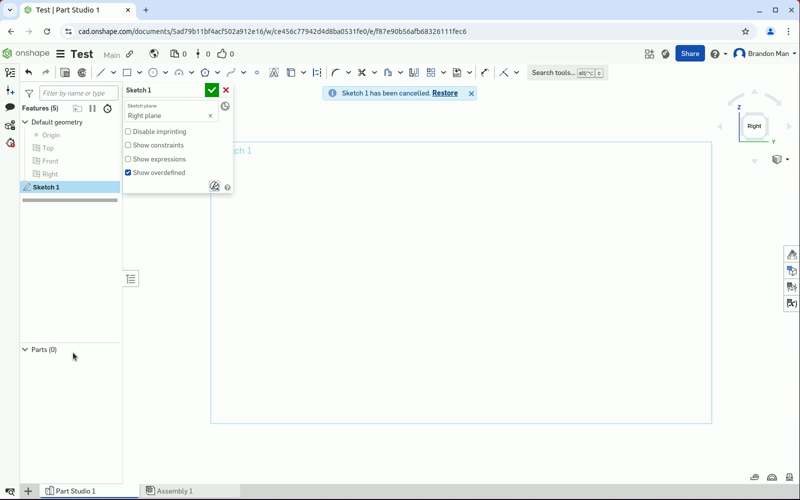
key(y)
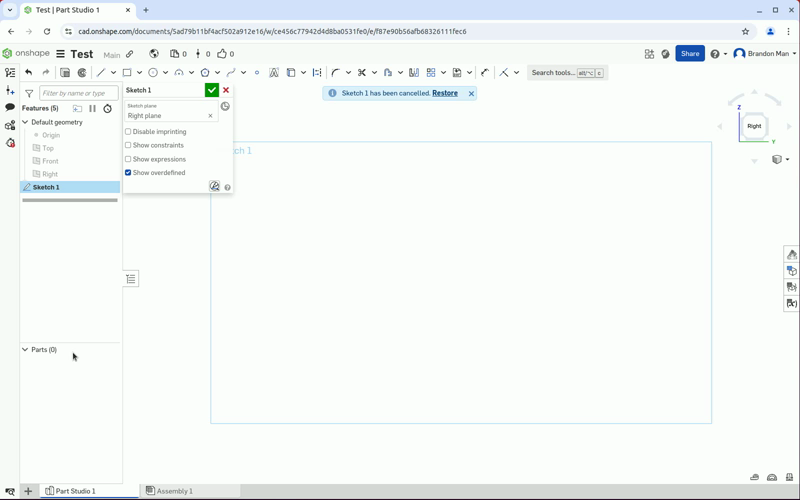
key(l)
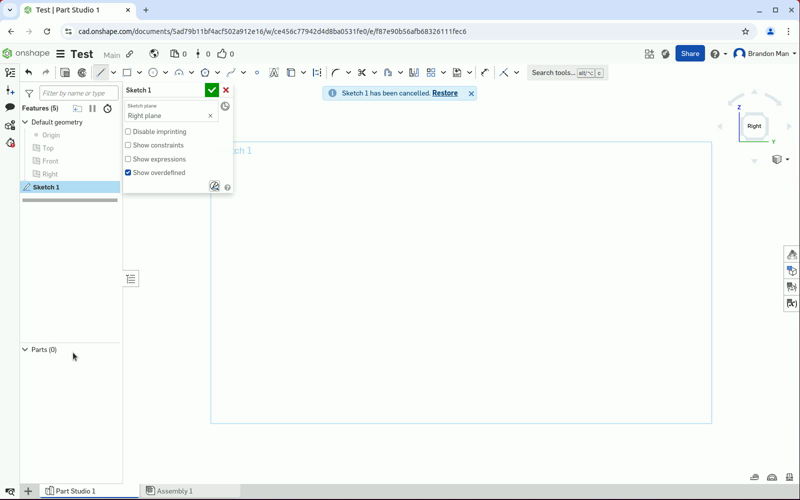
key_down(shift)
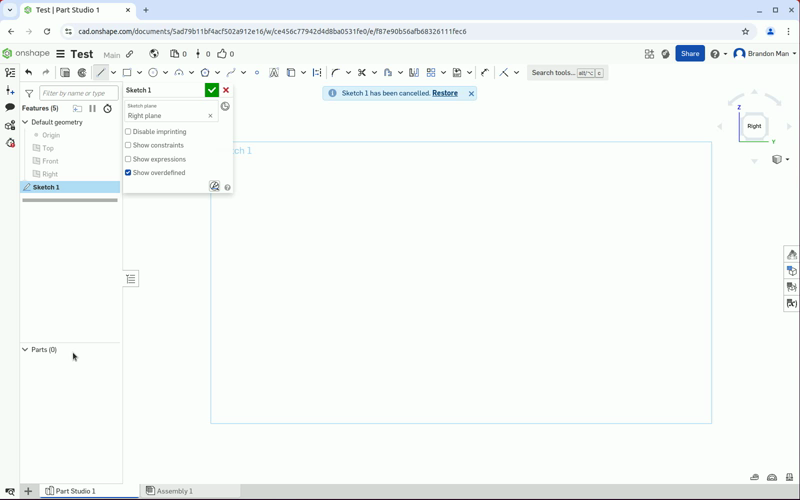
mouse_move(478, 316)
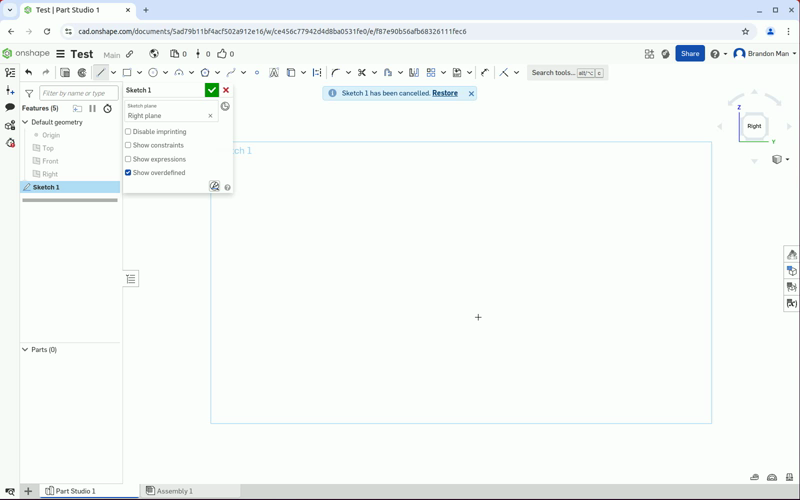
click(478, 316)
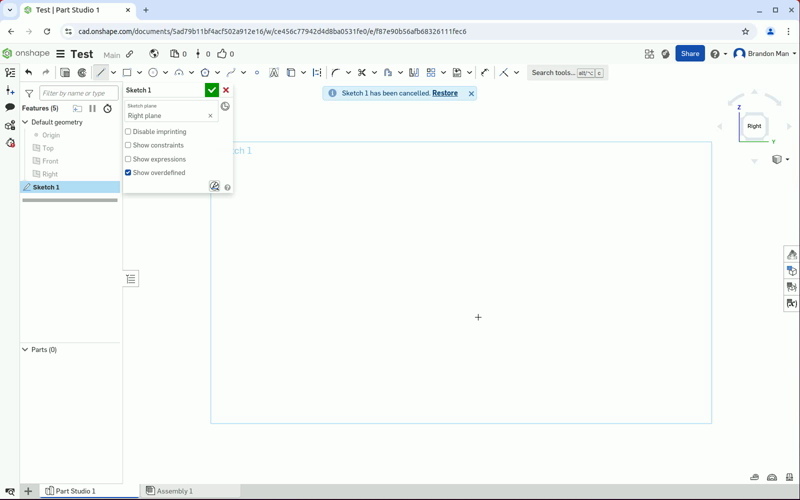
key_up(shift)
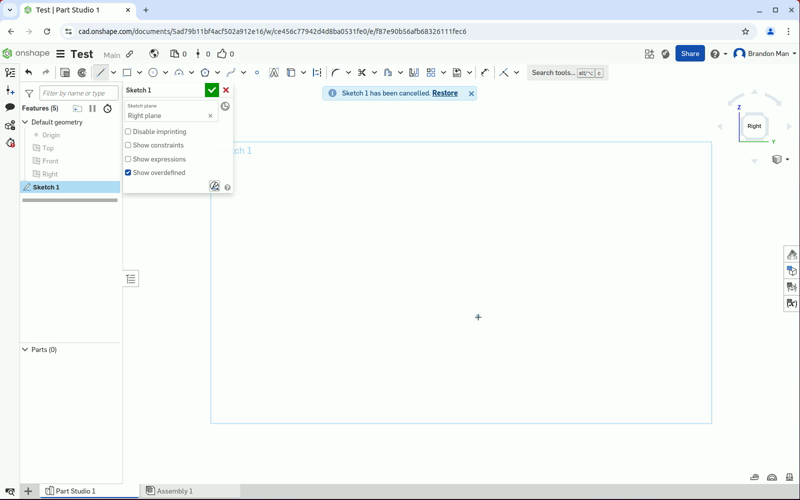
key_down(shift)
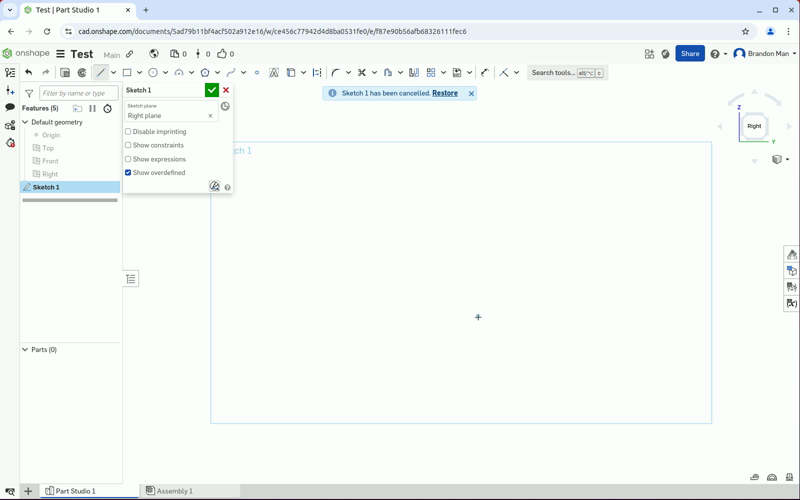
mouse_move(537, 345)
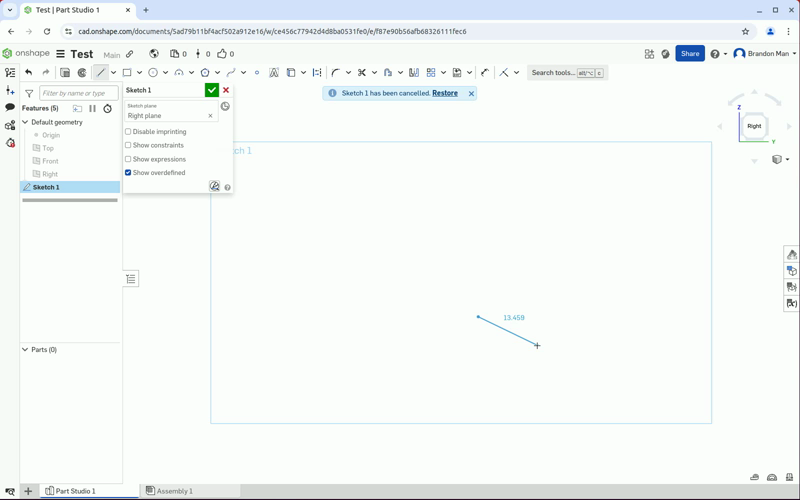
click(537, 345)
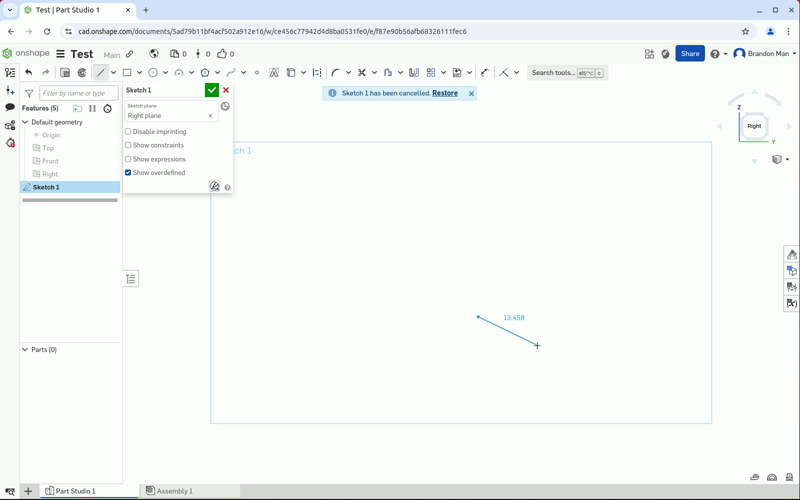
key_up(shift)
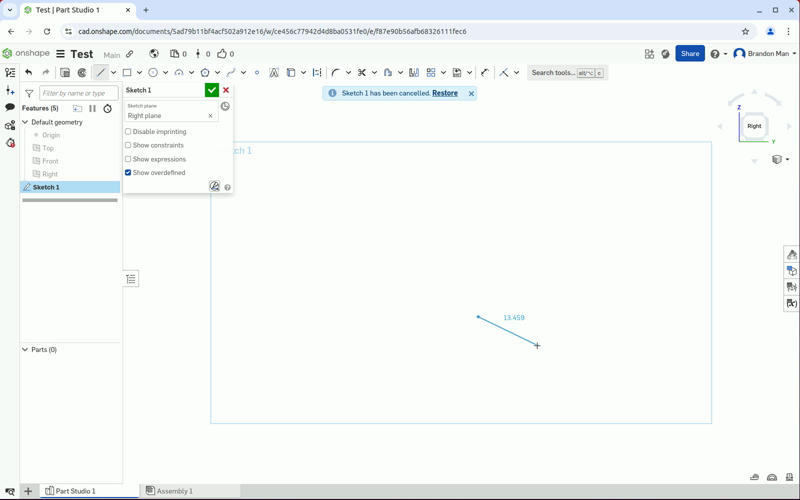
key_down(shift)
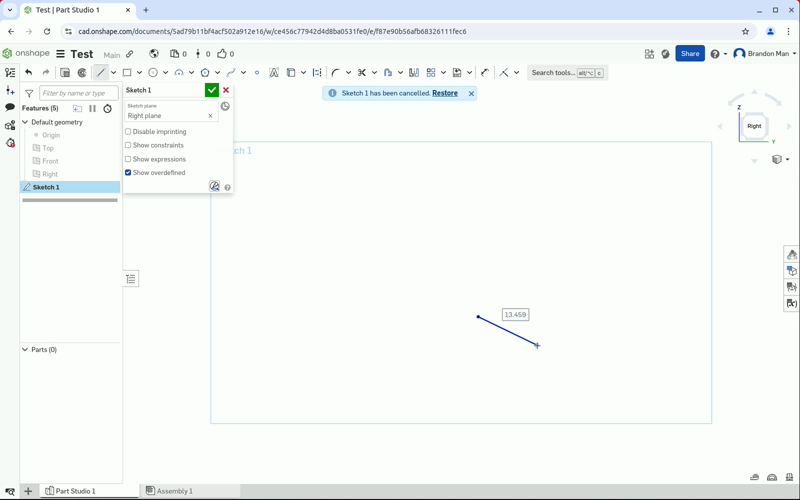
mouse_move(567, 345)
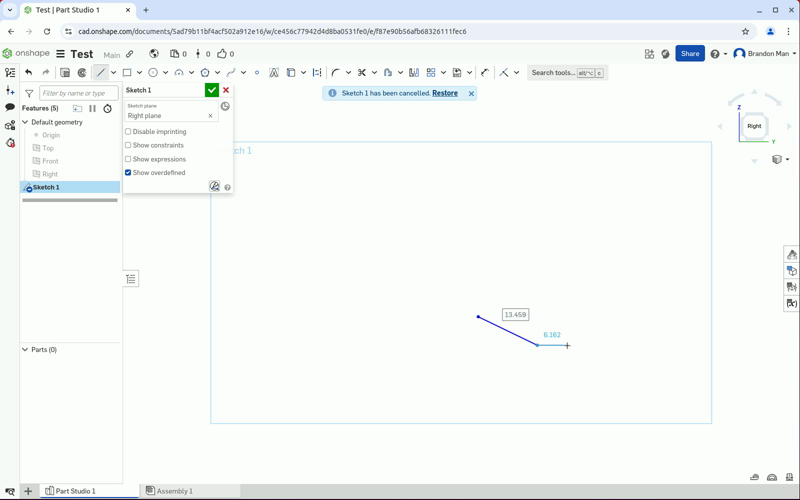
mouse_move(573, 345)
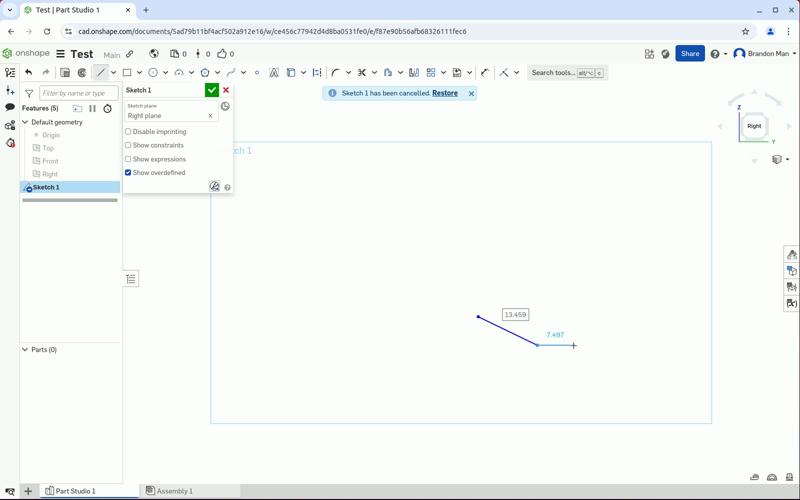
click(573, 345)
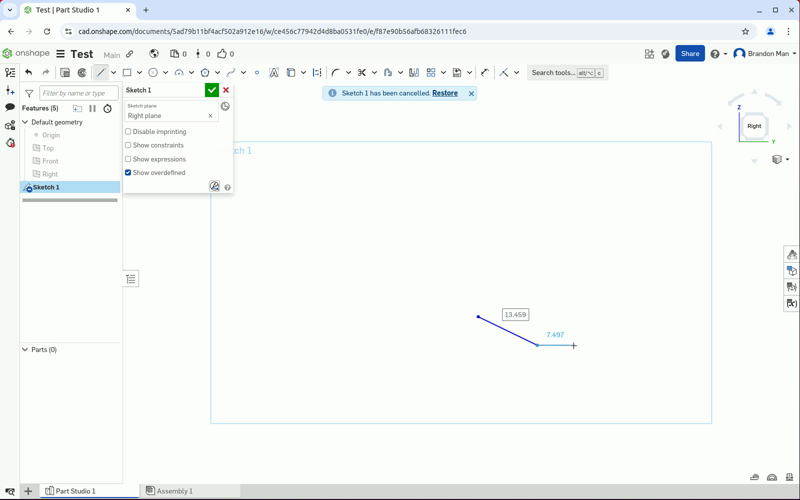
key_up(shift)
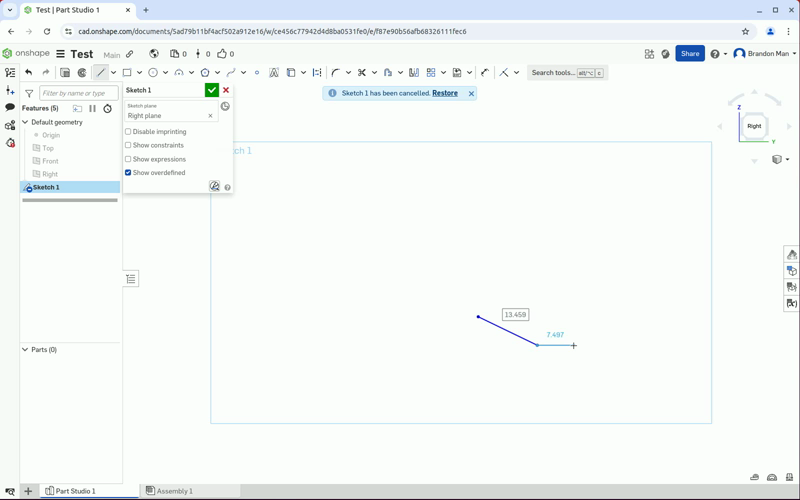
key_down(shift)
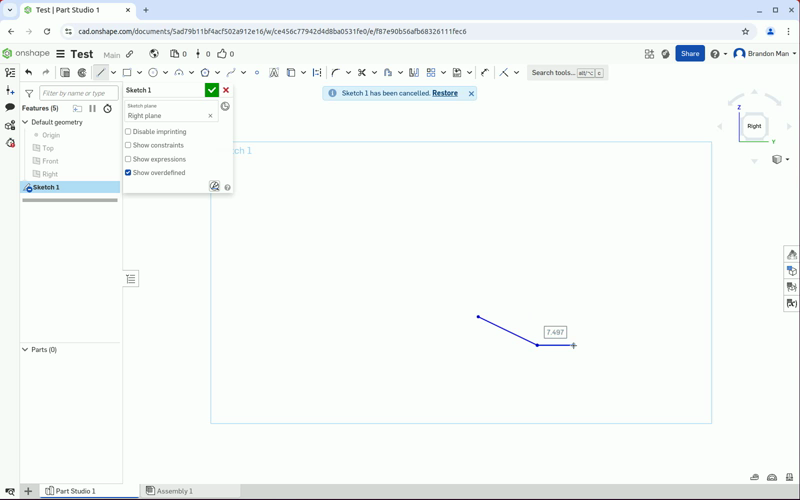
mouse_move(573, 220)
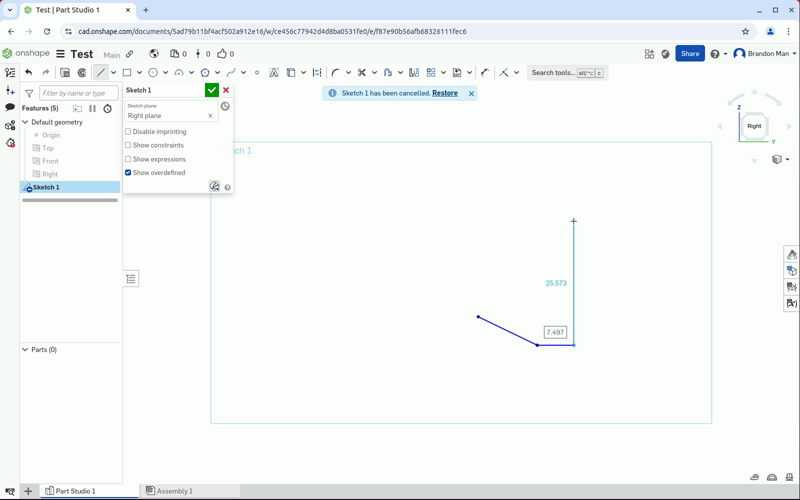
click(573, 220)
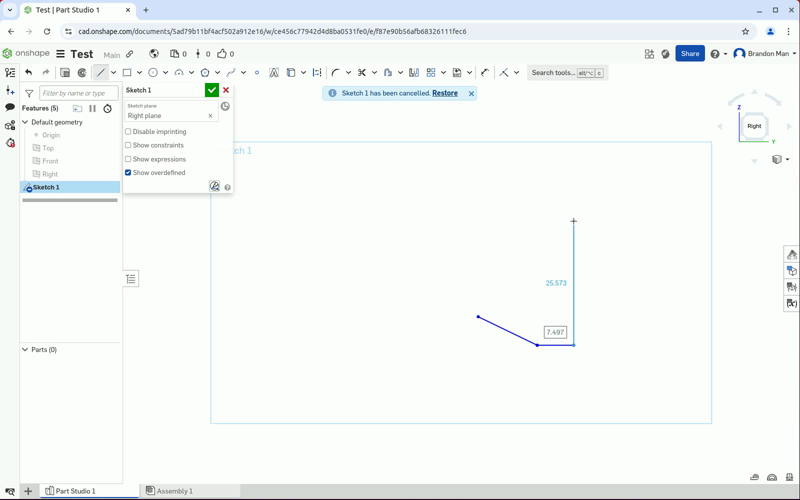
key_up(shift)
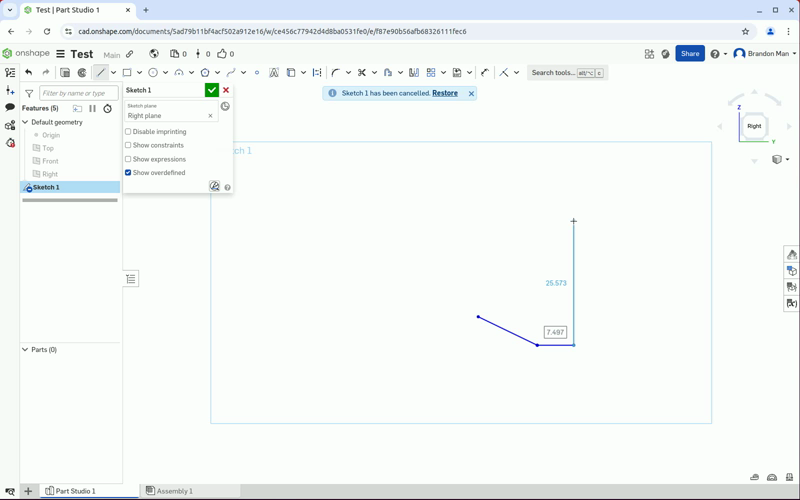
key_down(shift)
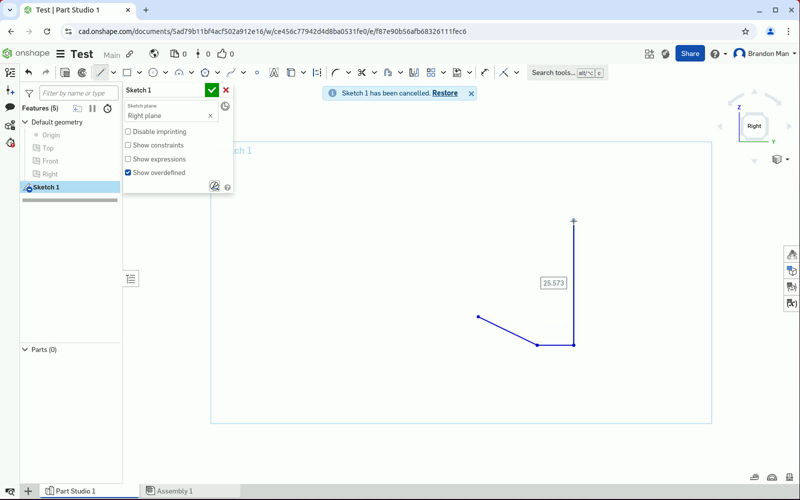
mouse_move(499, 220)
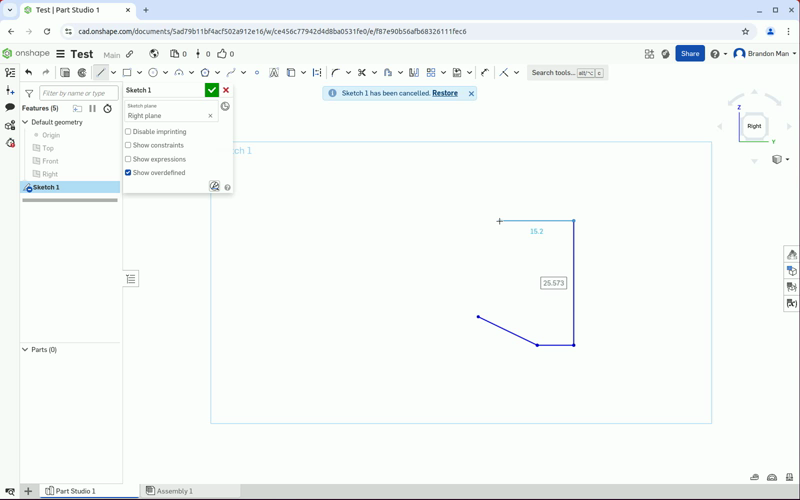
click(499, 220)
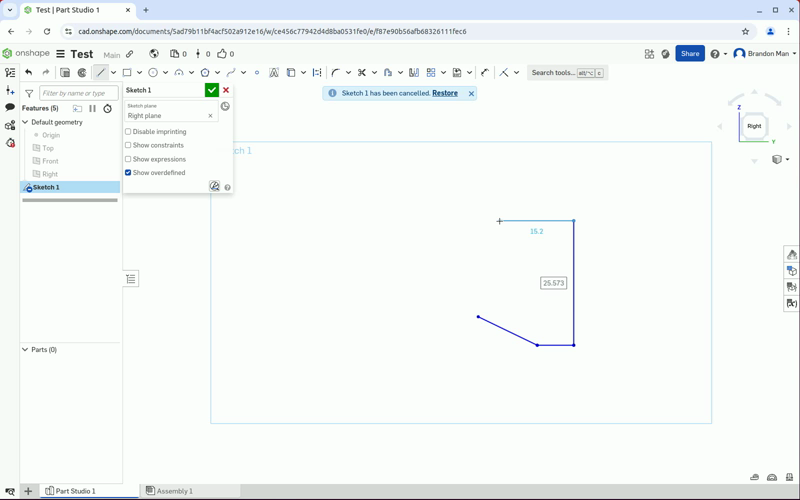
key_up(shift)
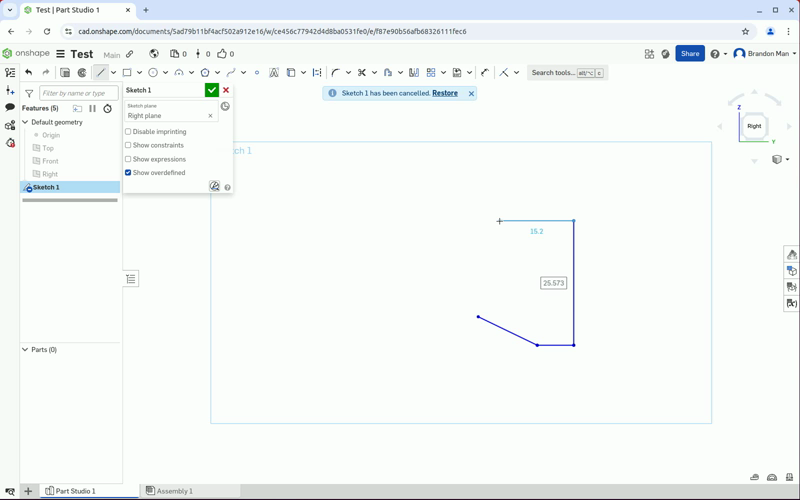
key_down(shift)
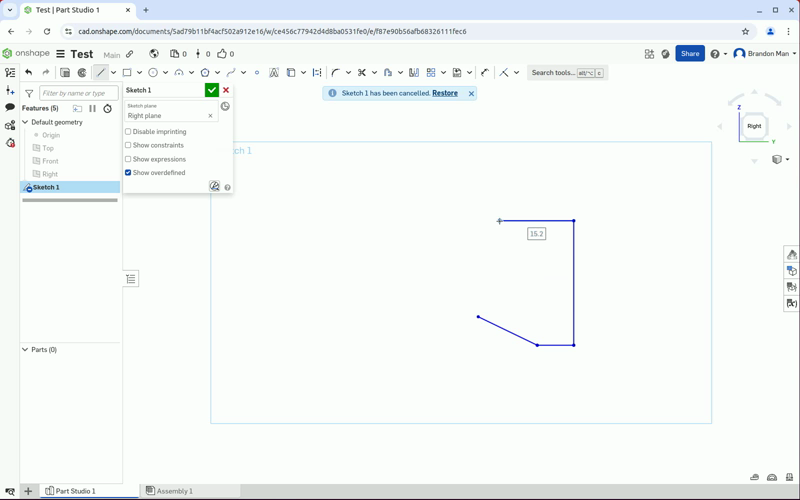
mouse_move(499, 282)
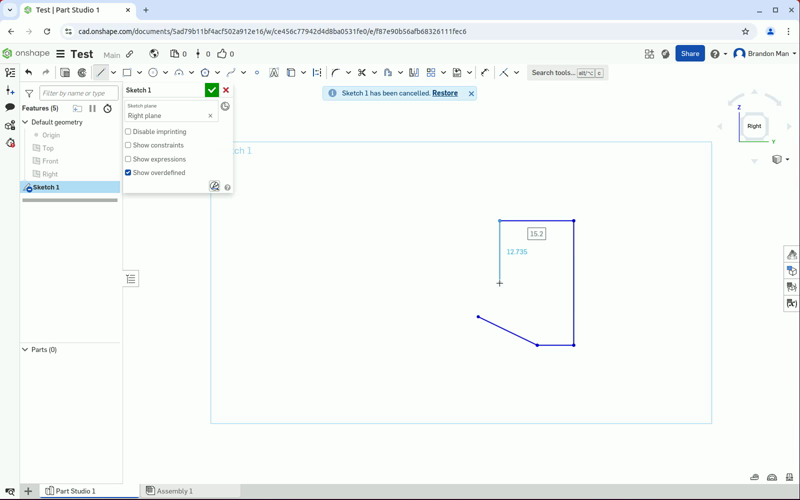
click(499, 282)
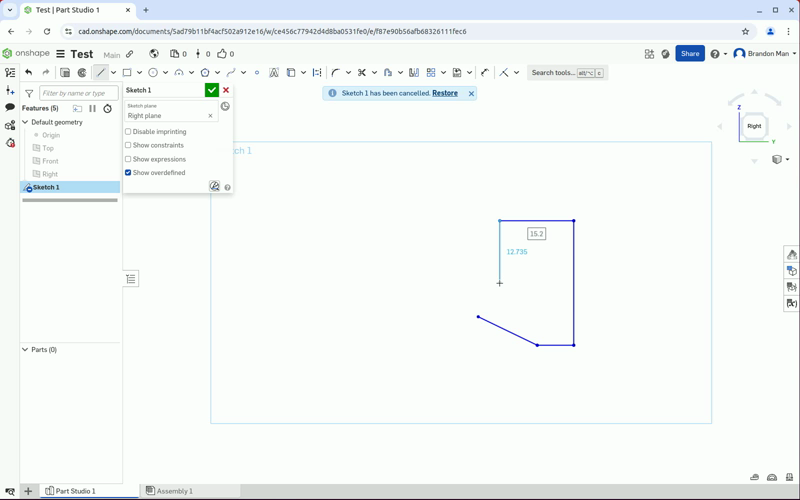
key_up(shift)
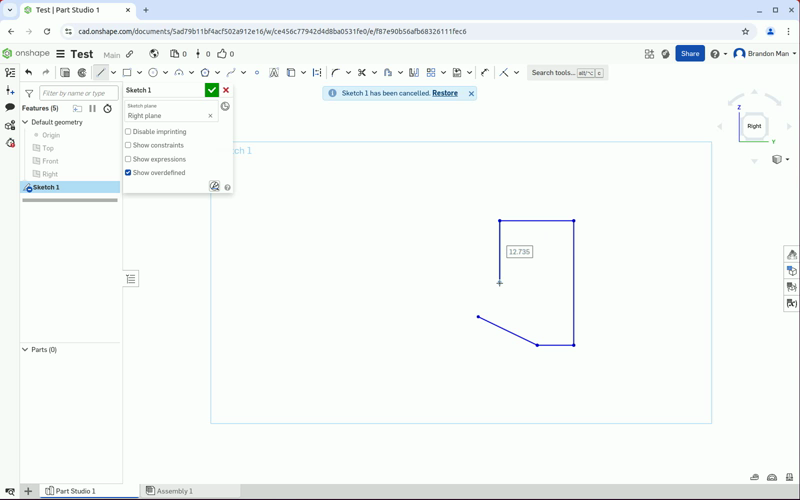
key(esc)
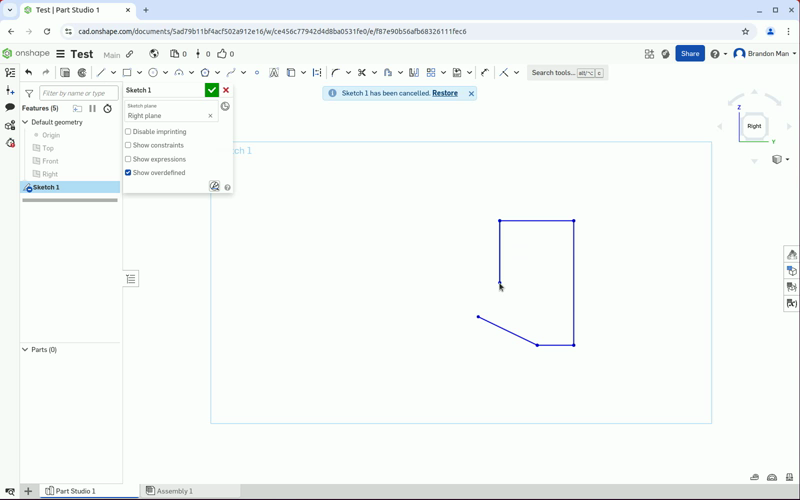
key(a)
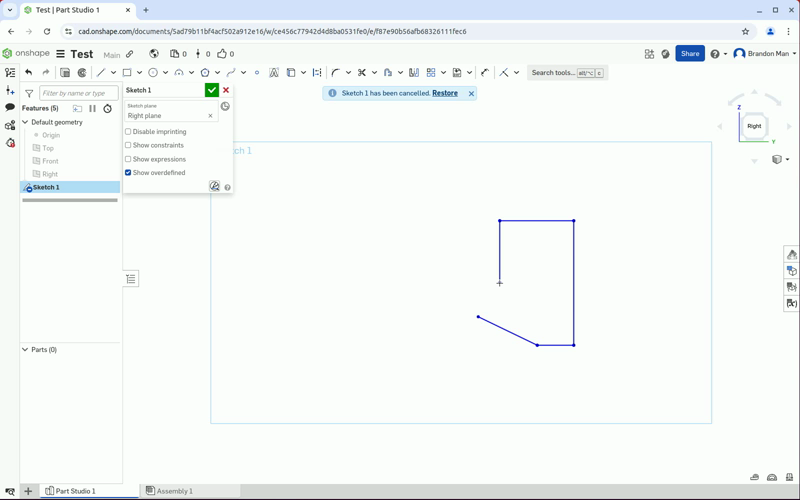
mouse_move(499, 282)
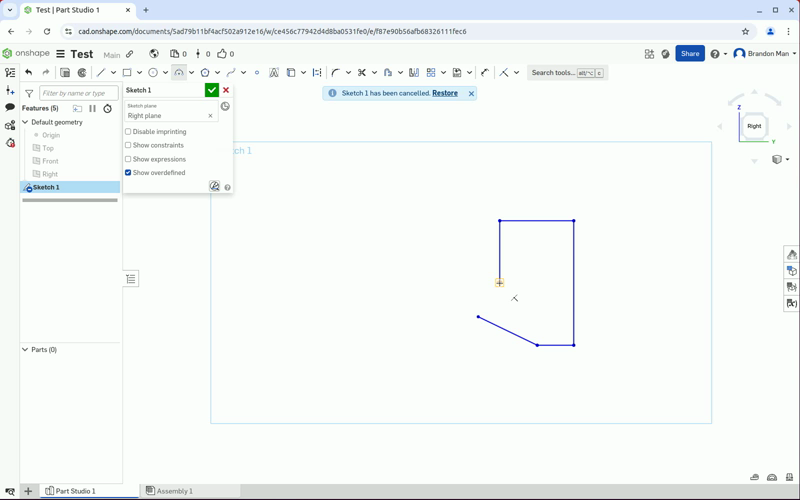
click(499, 282)
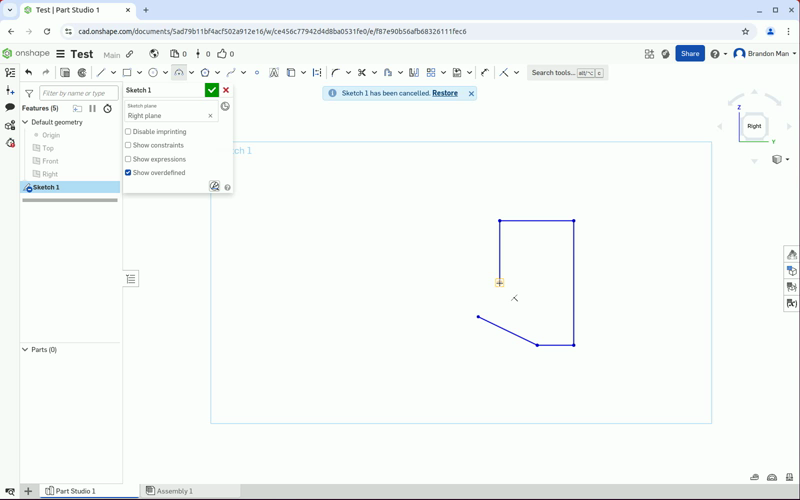
mouse_move(478, 316)
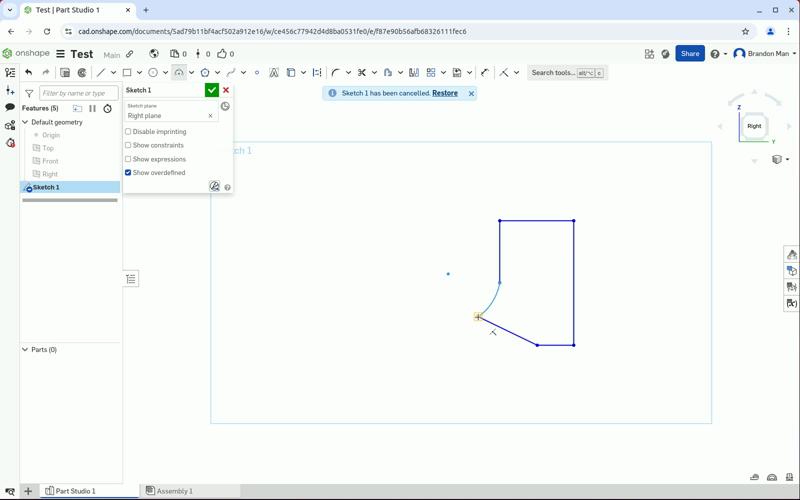
click(478, 316)
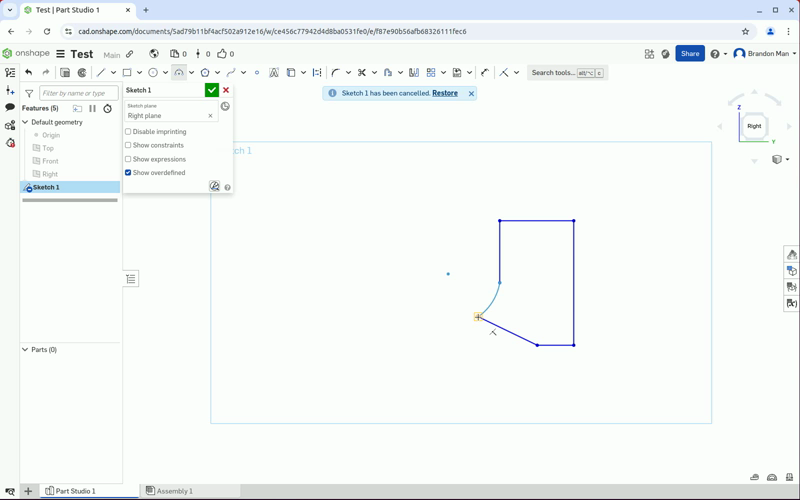
key_down(shift)
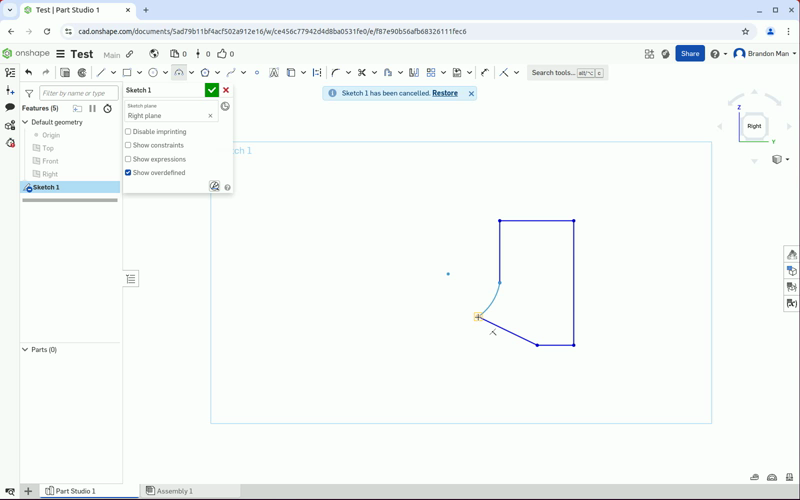
mouse_move(493, 302)
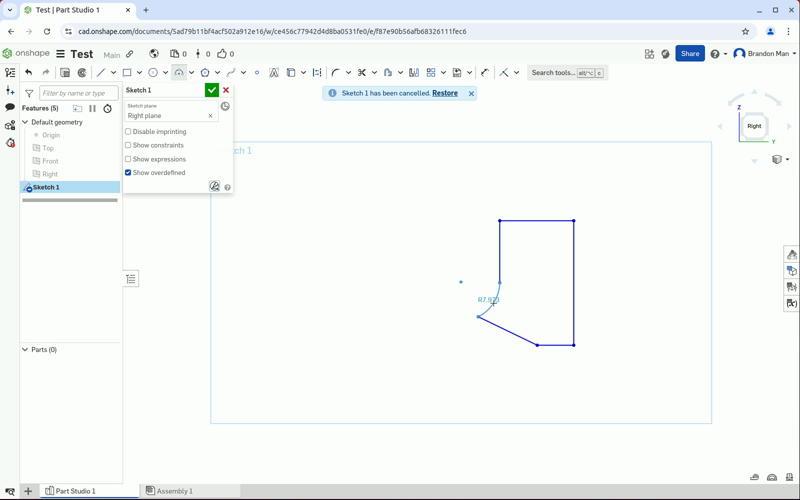
click(493, 302)
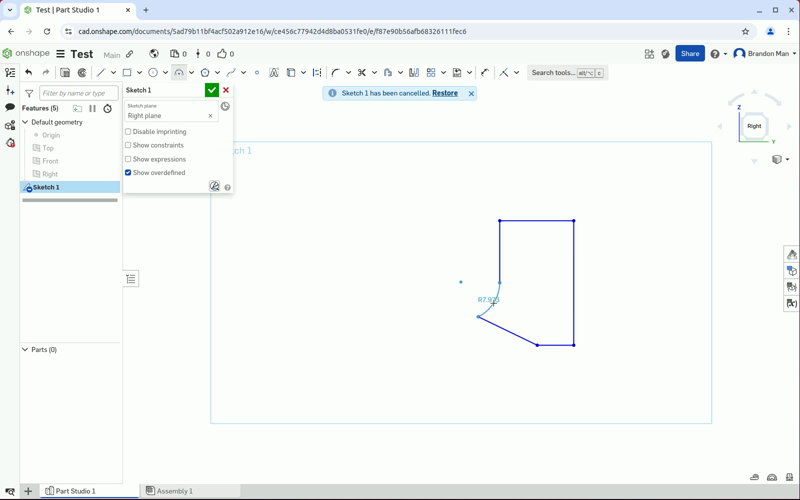
key_up(shift)
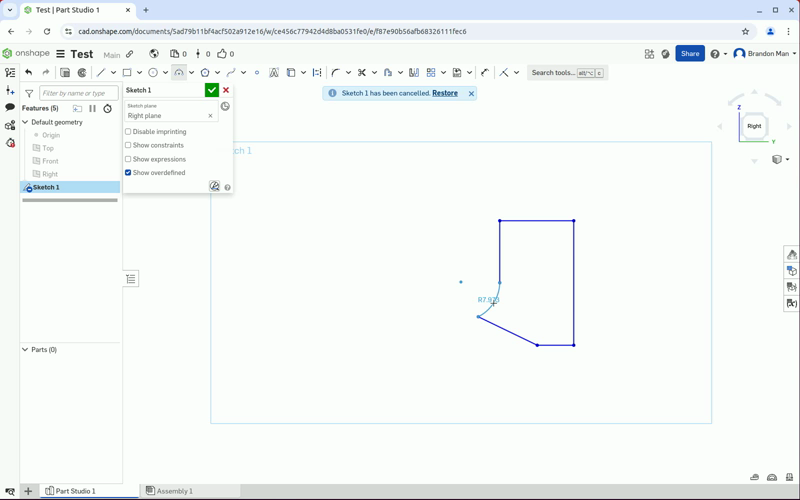
key(esc)
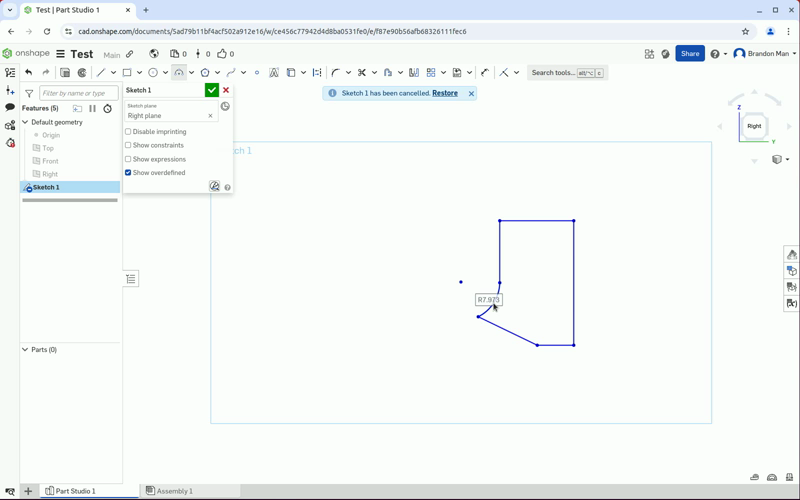
mouse_move(515, 301)
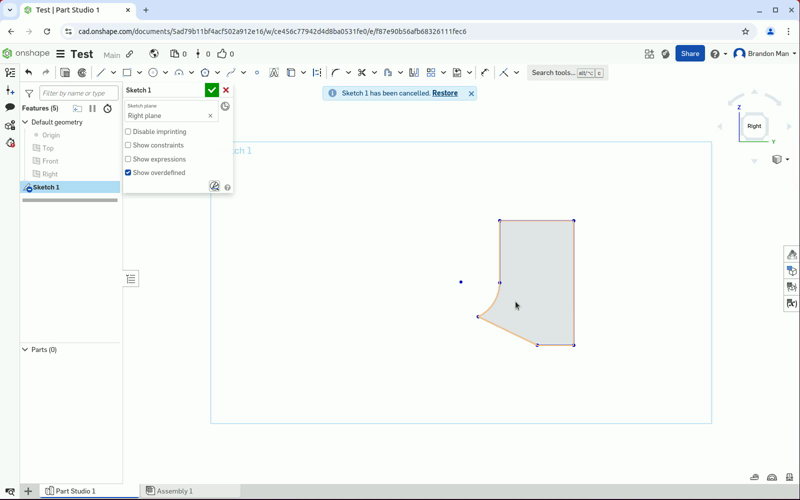
click(515, 301)
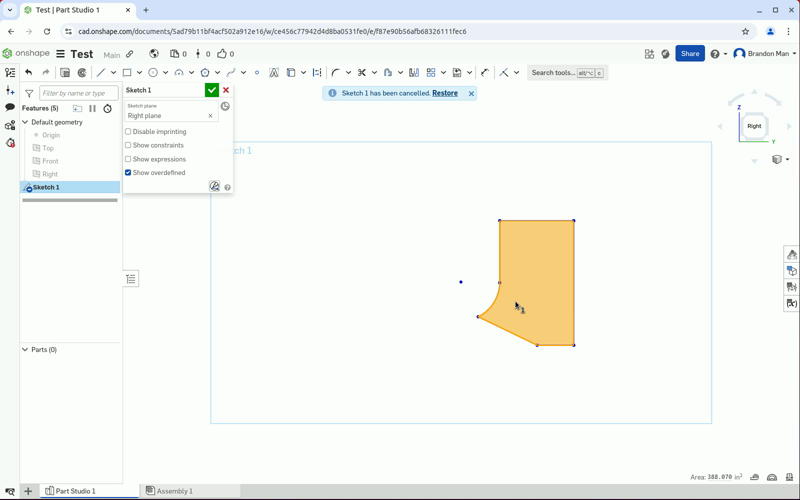
mouse_move(73, 352)
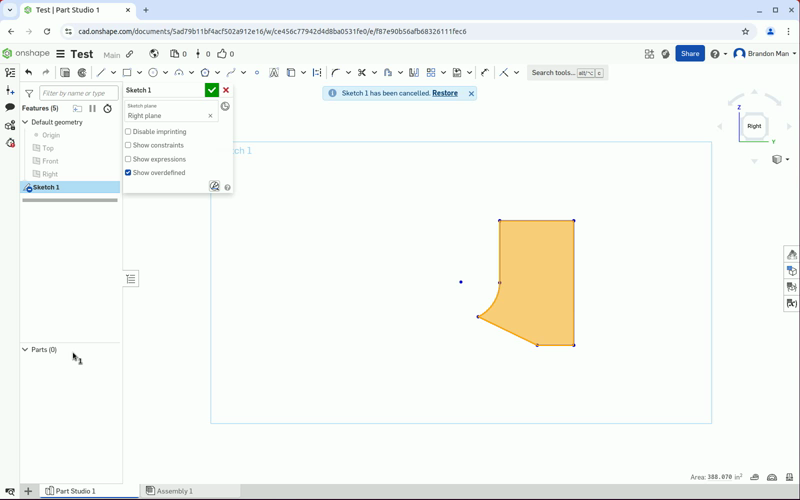
key(shift+y)
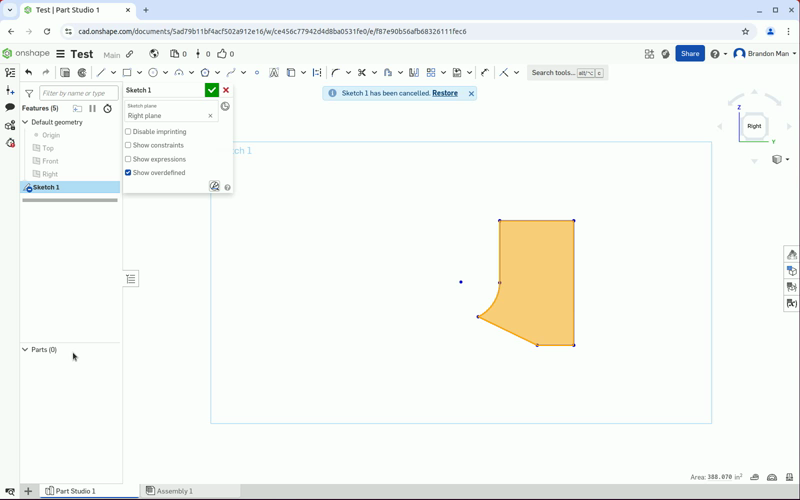
key(shift+e)
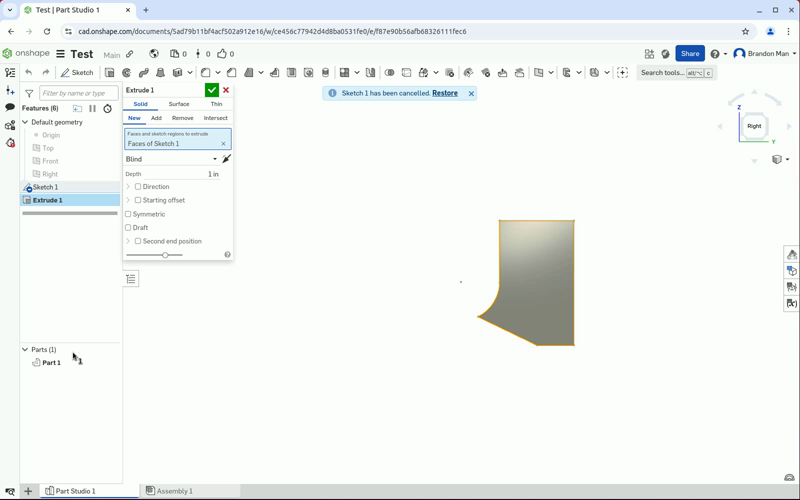
mouse_move(143, 106)
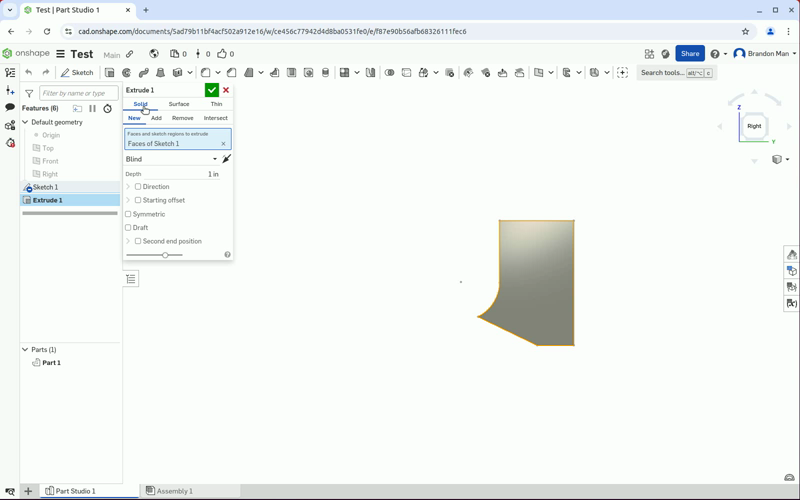
click(143, 106)
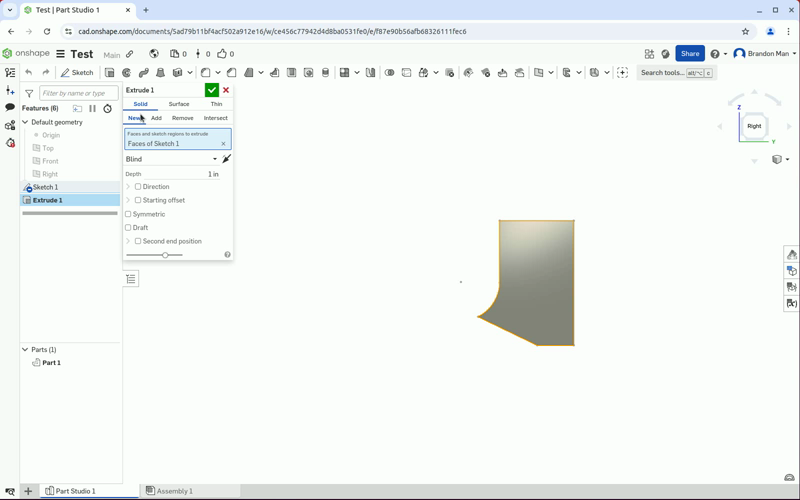
mouse_move(137, 120)
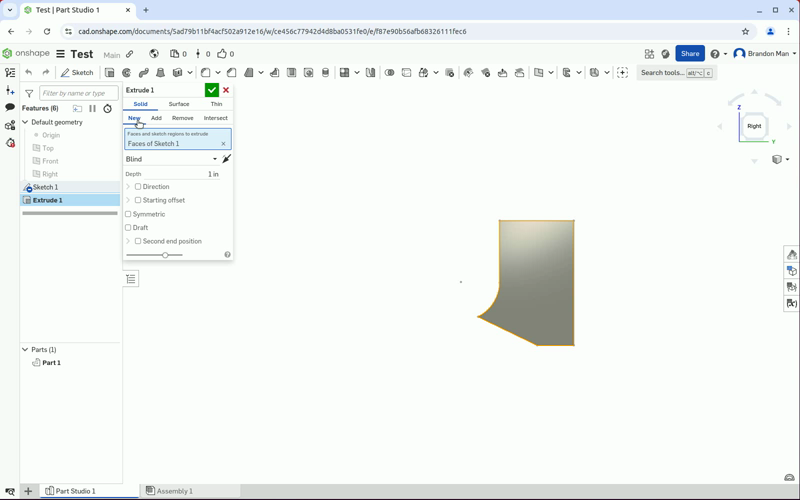
click(137, 120)
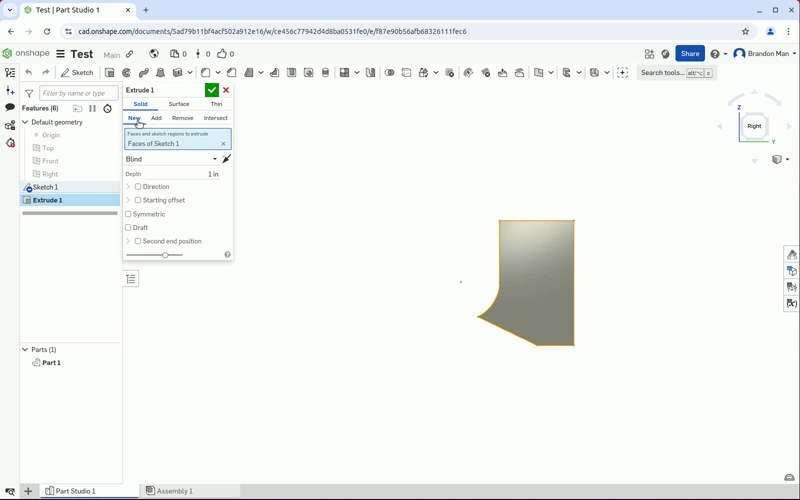
key(tab, 4)
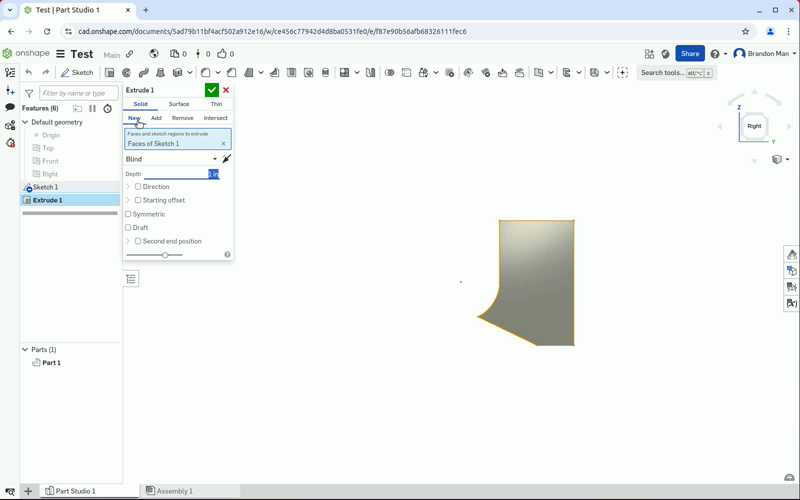
text(1.926)
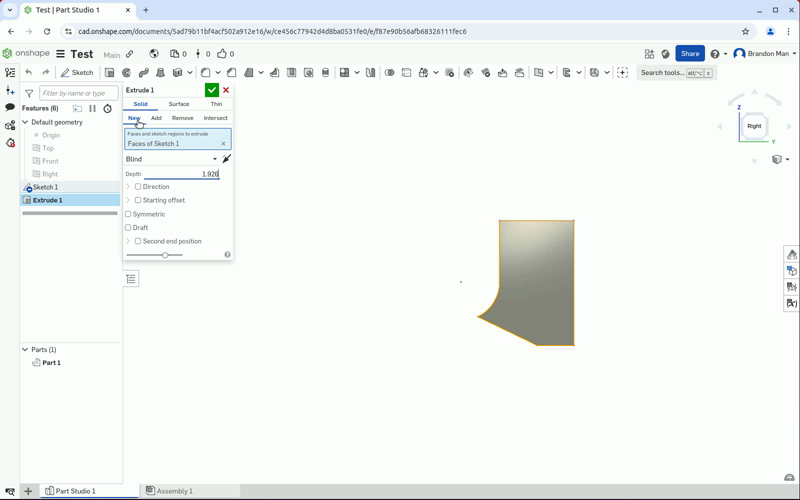
key(enter)
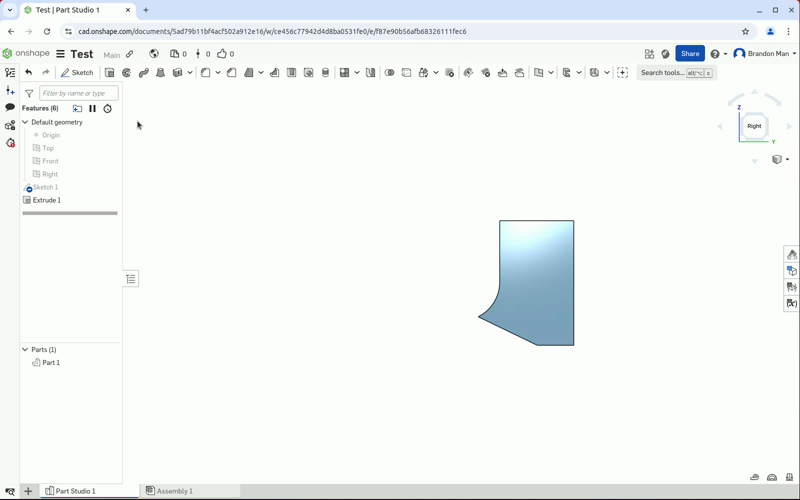
key(shift+h)
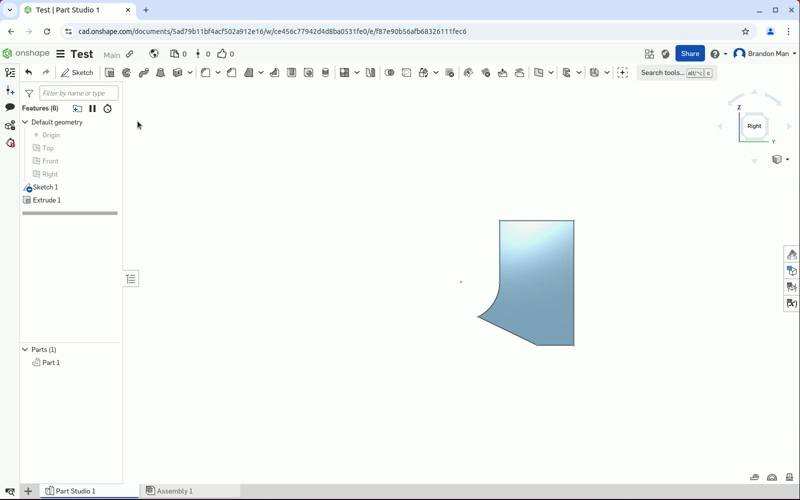
key(shift+h)
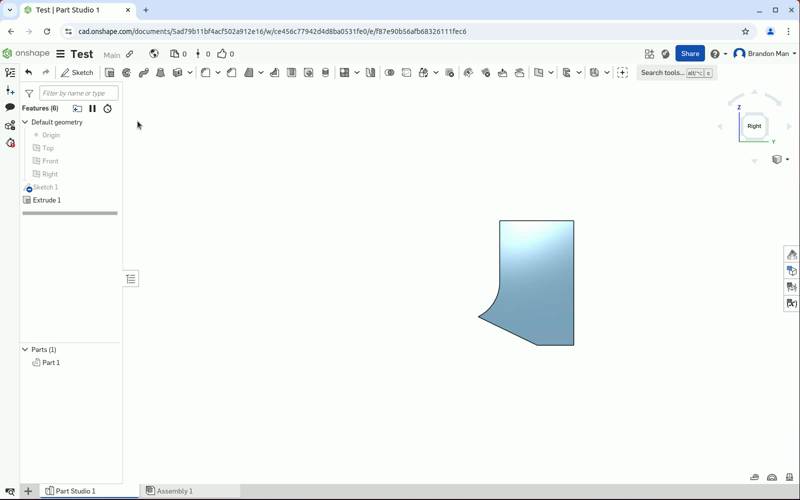
mouse_move(73, 189)
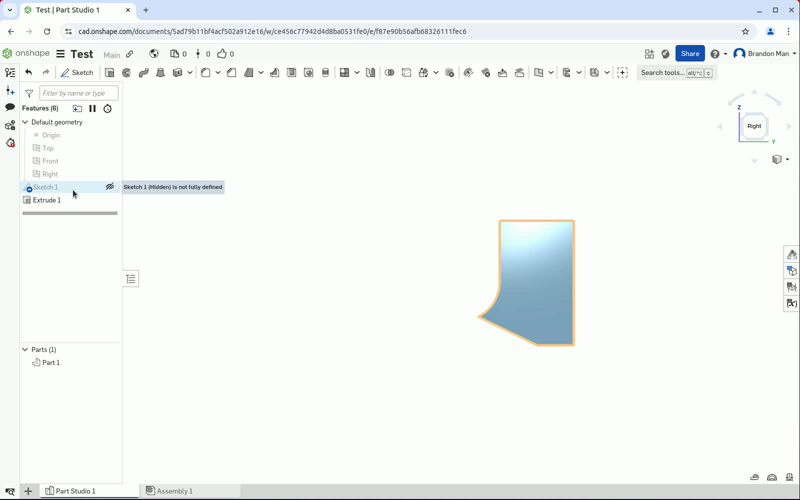
click(73, 189)
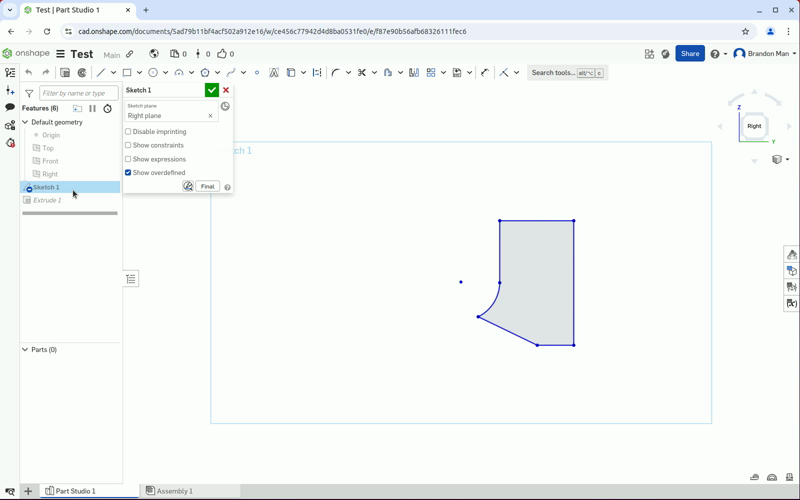
mouse_move(229, 92)
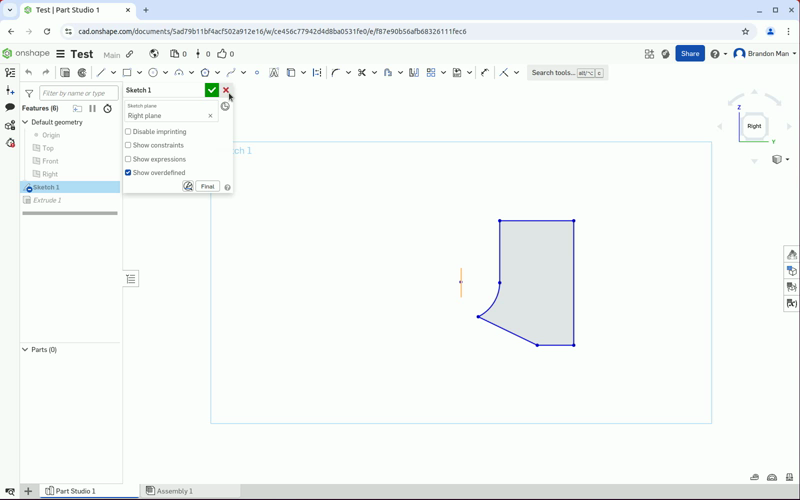
click(229, 92)
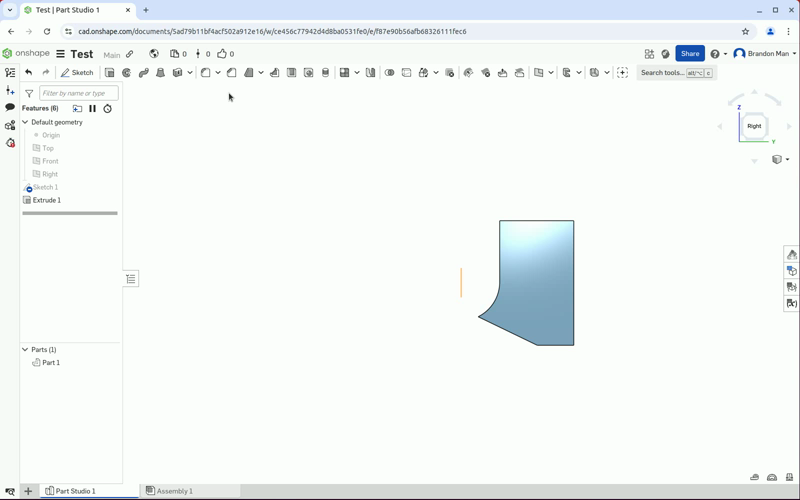
mouse_move(541, 75)
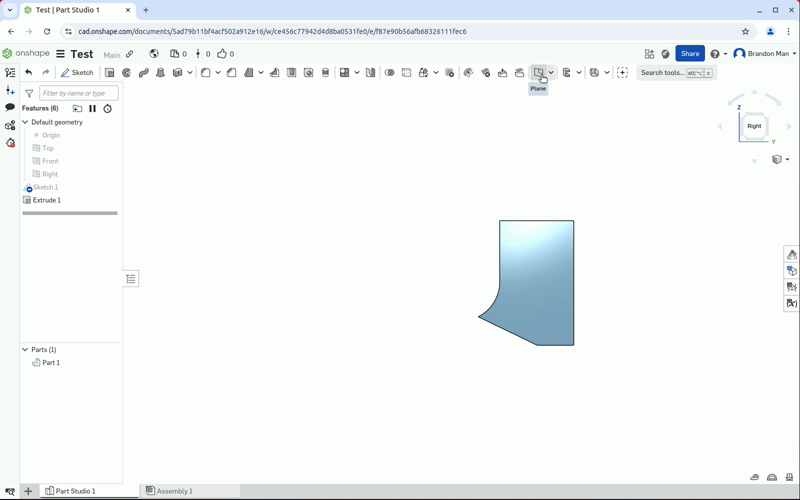
click(541, 75)
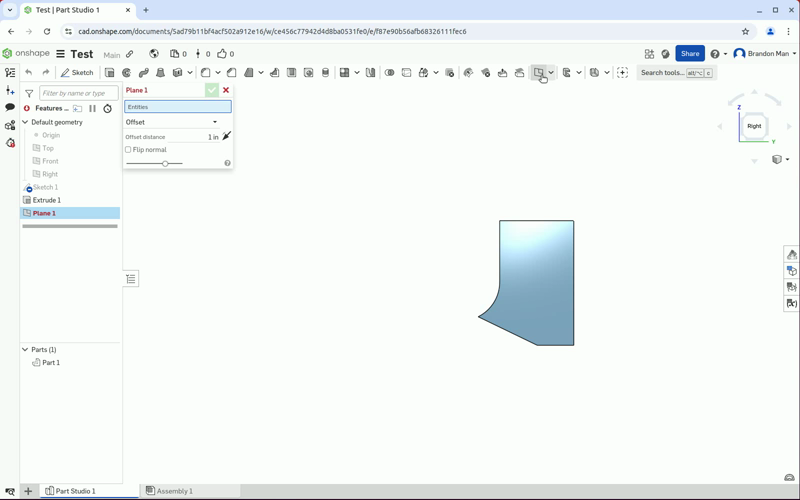
mouse_move(73, 176)
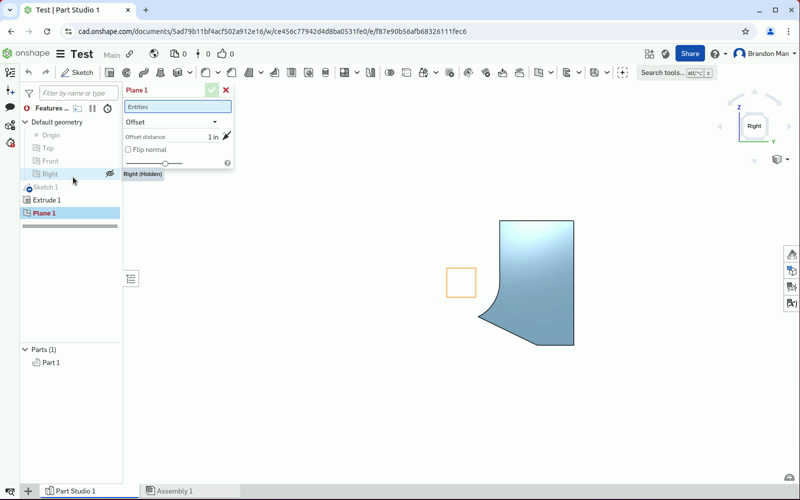
click(73, 176)
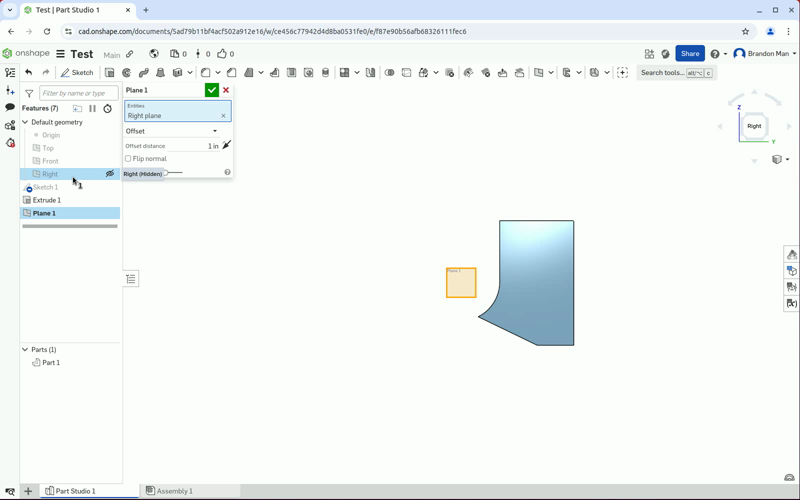
key(tab, 2)
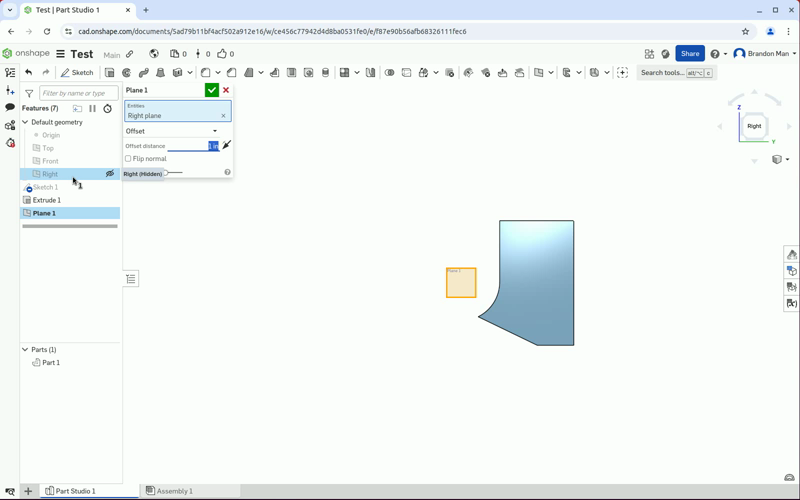
text(1.91)
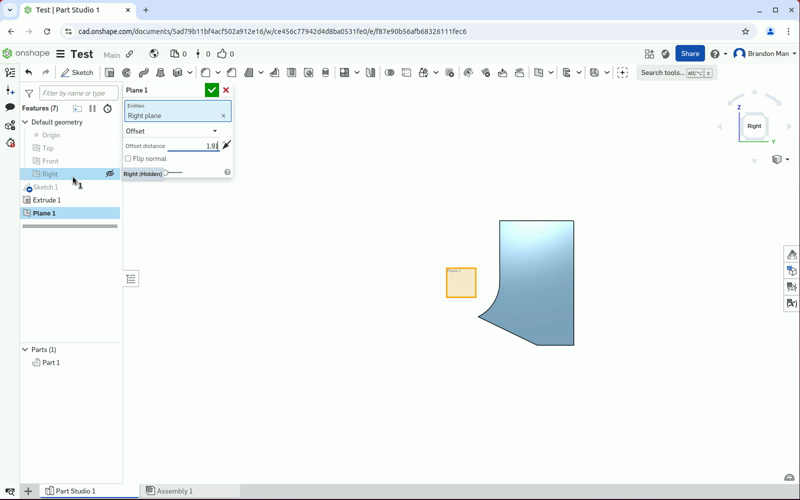
key(enter, 2)
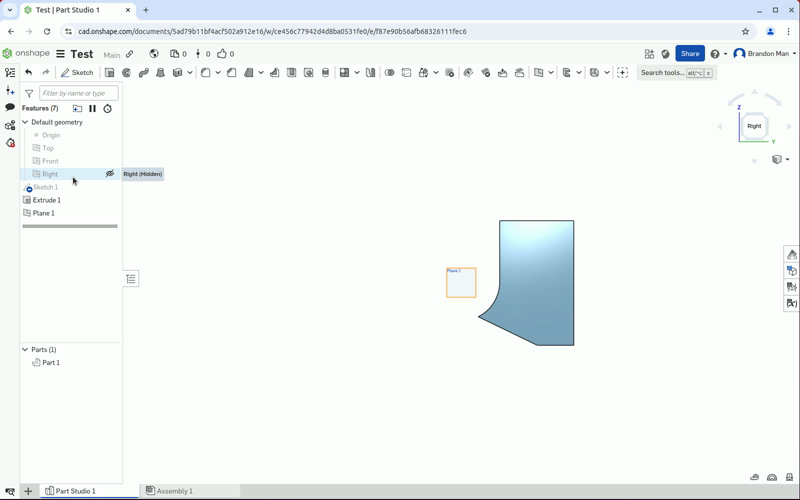
key(shift+s)
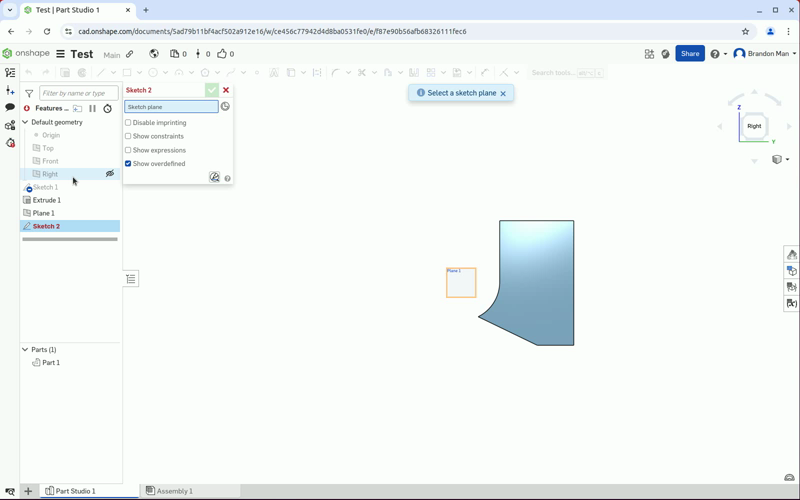
mouse_move(73, 215)
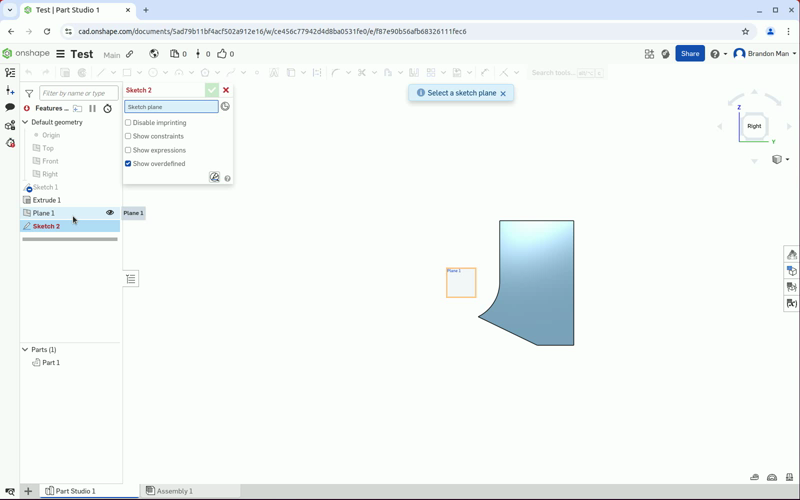
click(73, 215)
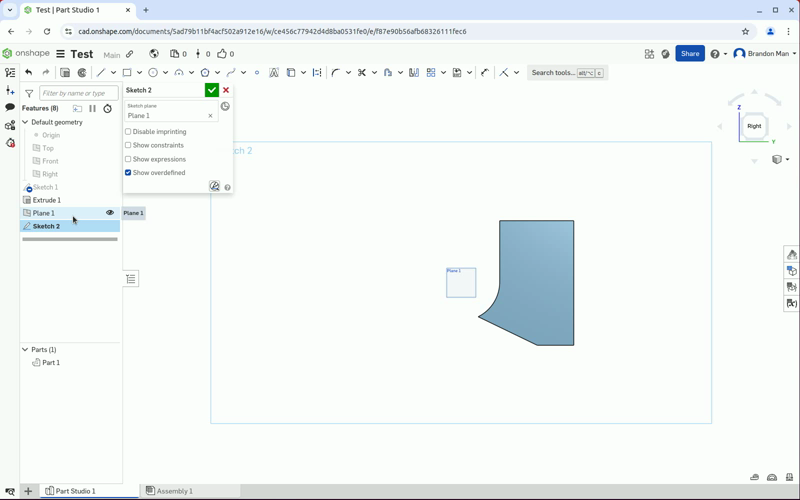
mouse_move(73, 352)
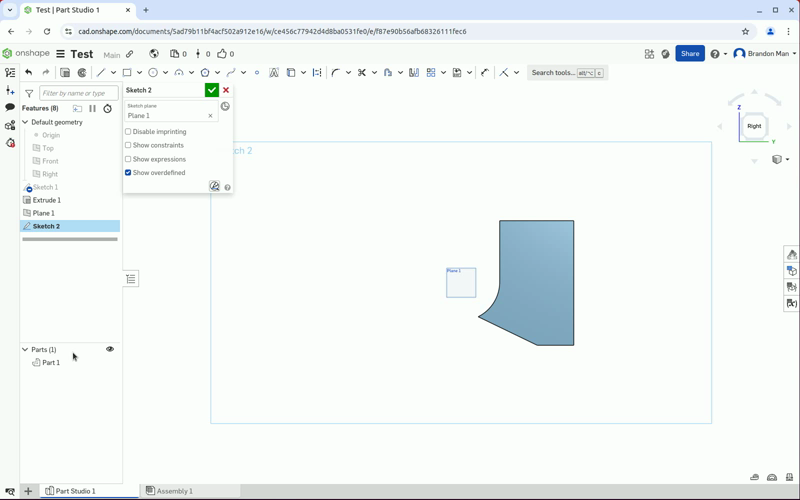
key(y)
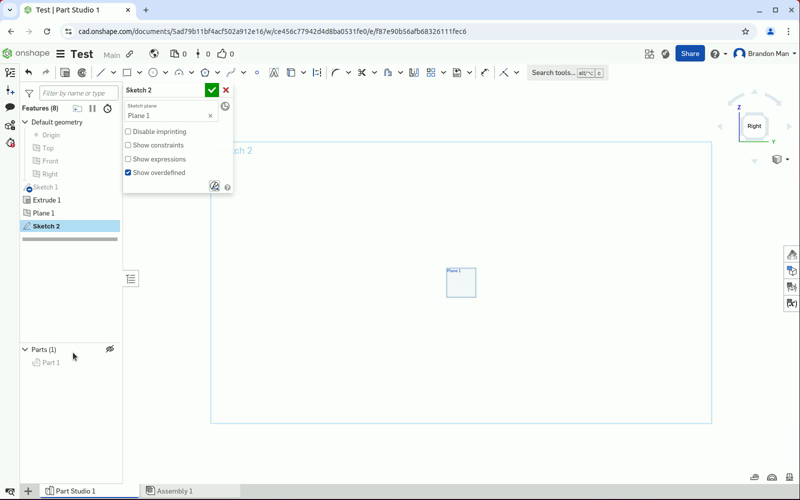
key(c)
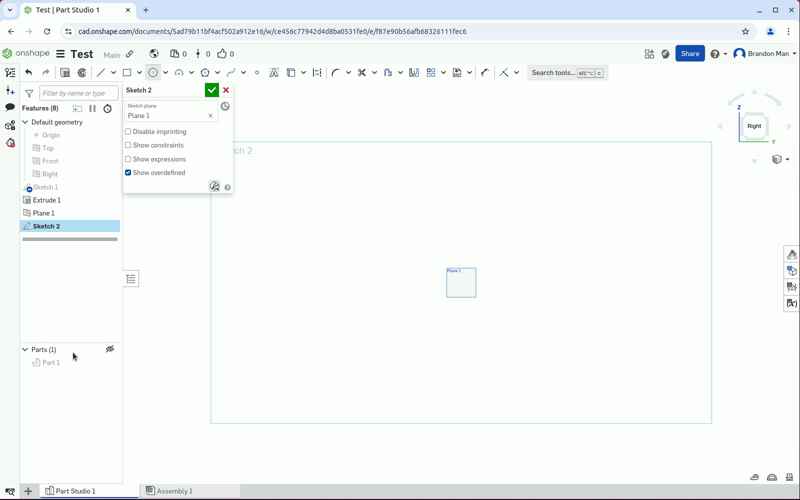
key_down(shift)
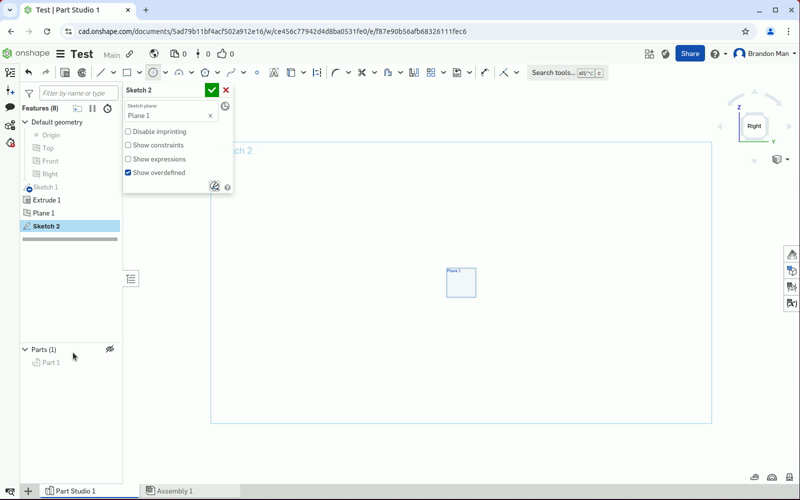
mouse_move(551, 241)
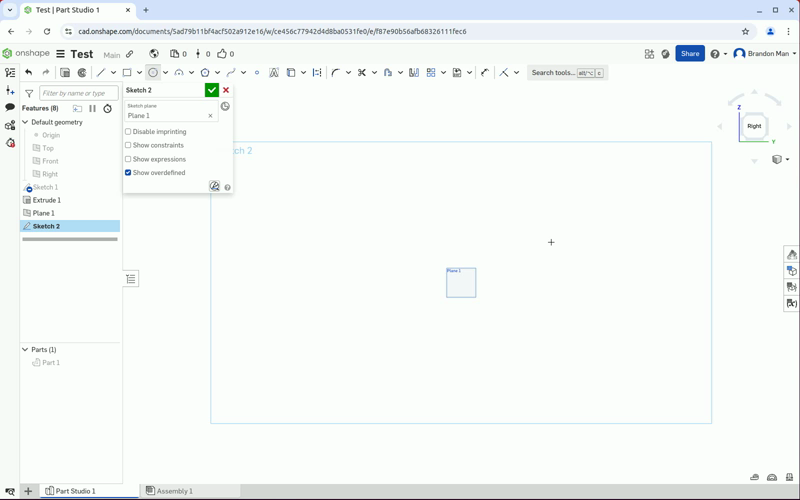
click(551, 241)
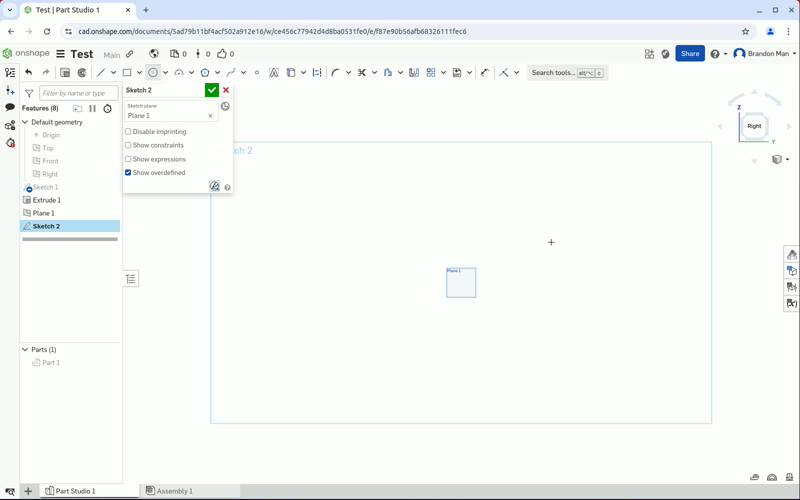
key_up(shift)
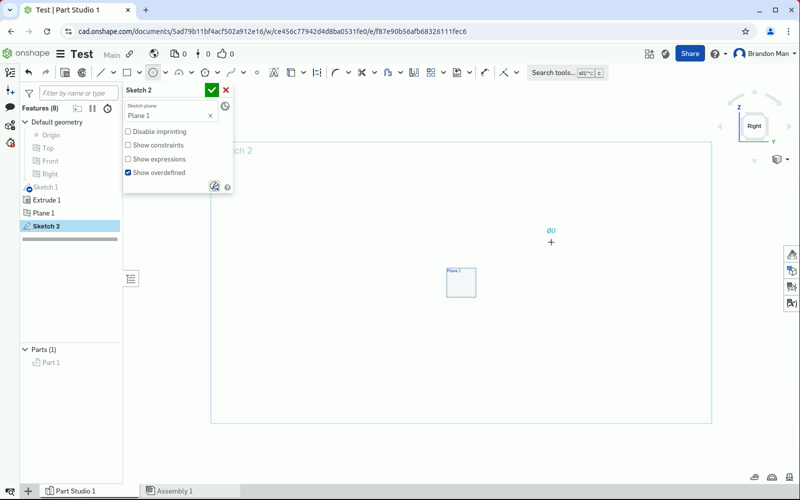
mouse_move(559, 241)
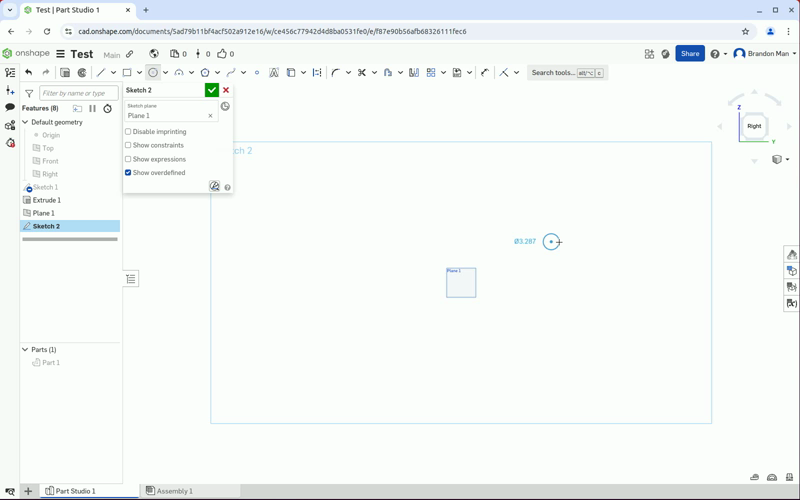
click(559, 241)
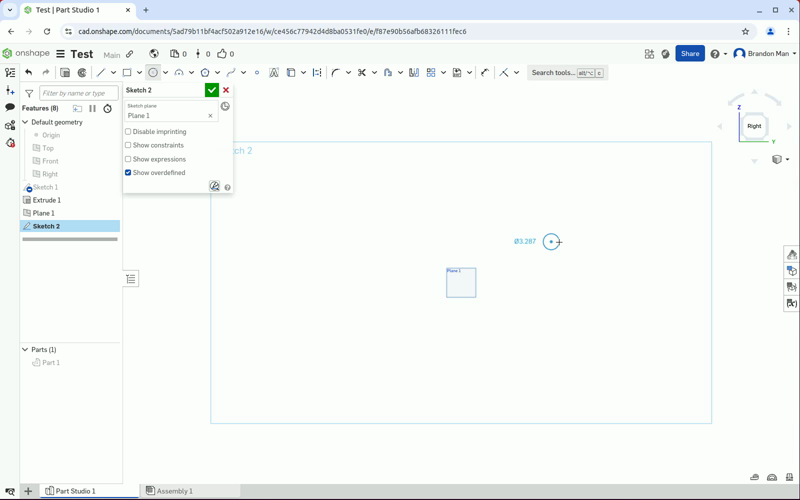
key(esc)
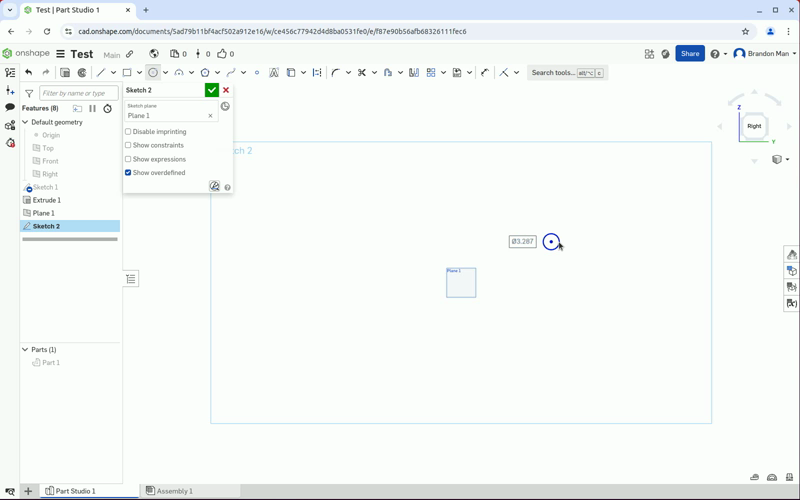
mouse_move(548, 244)
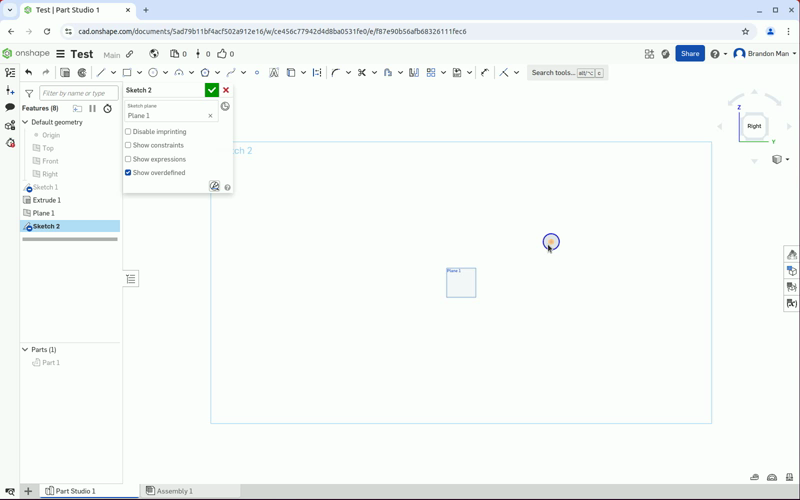
scroll(6)
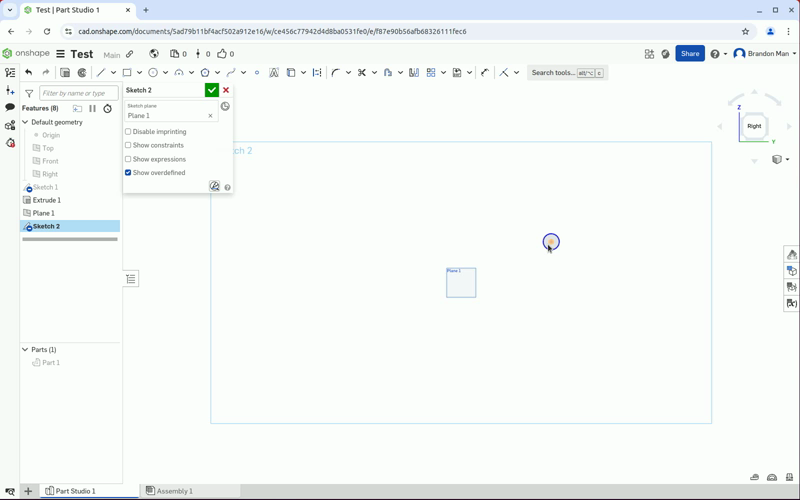
scroll(6)
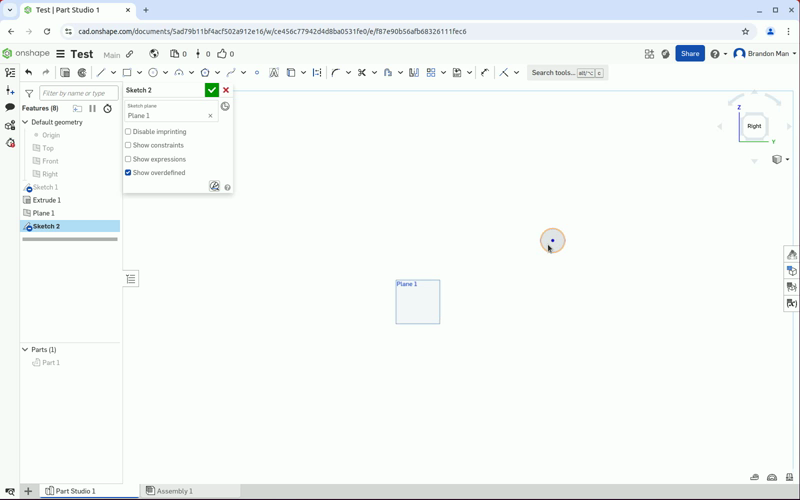
scroll(6)
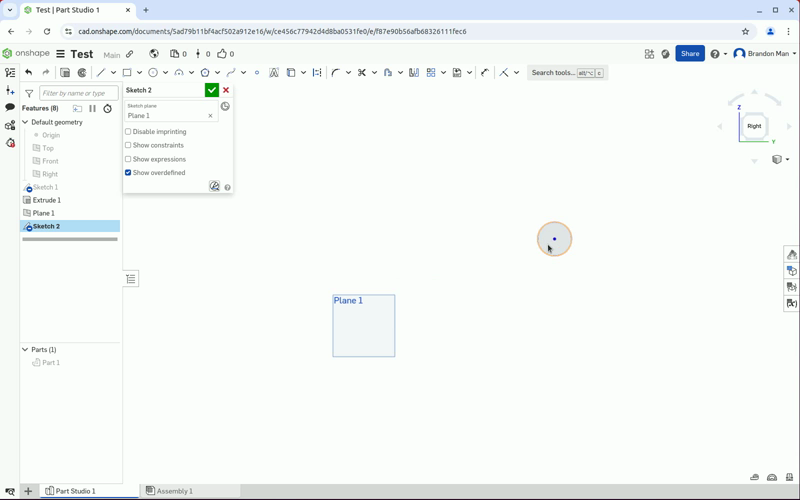
scroll(6)
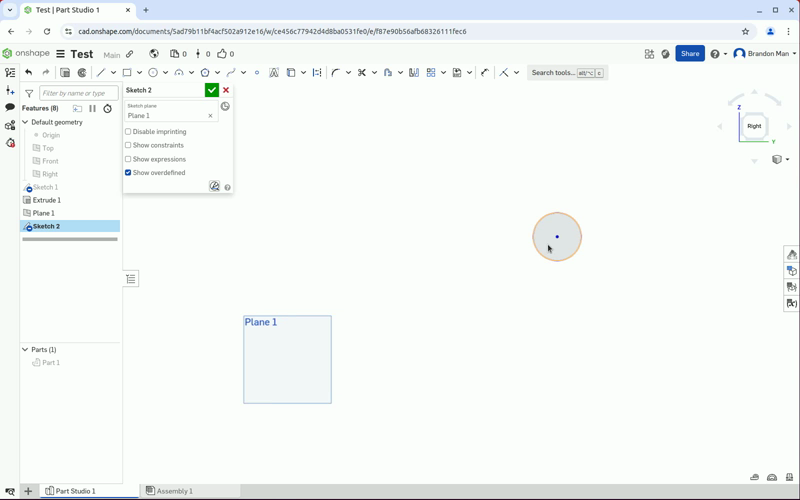
scroll(6)
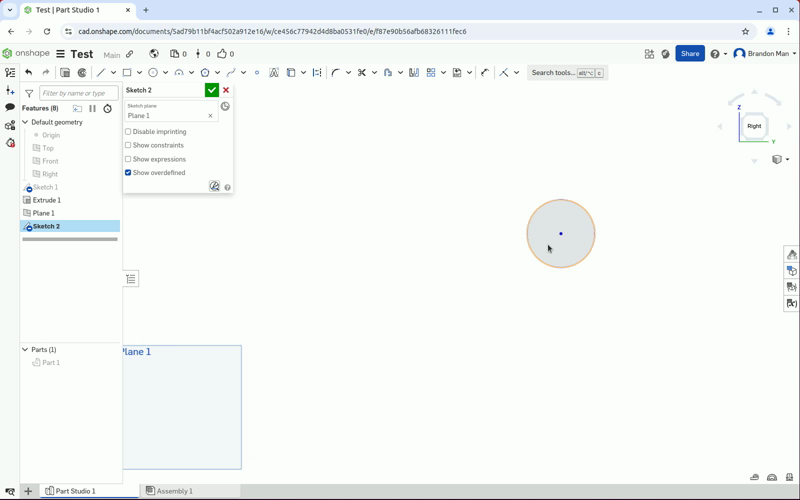
scroll(6)
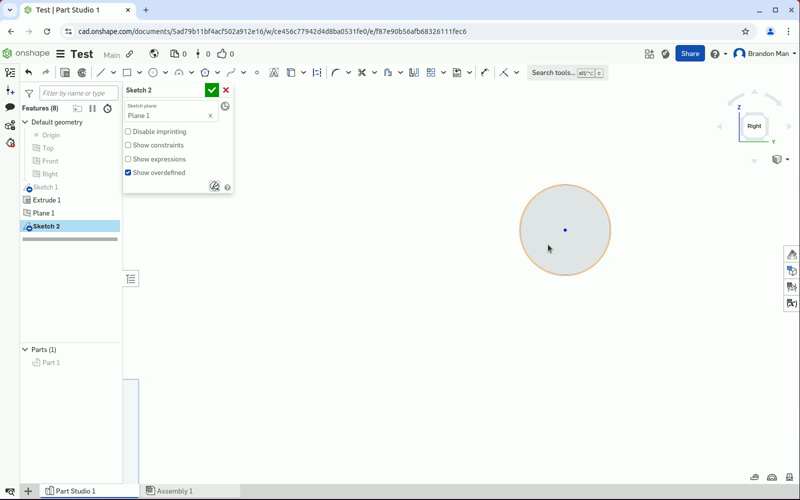
scroll(6)
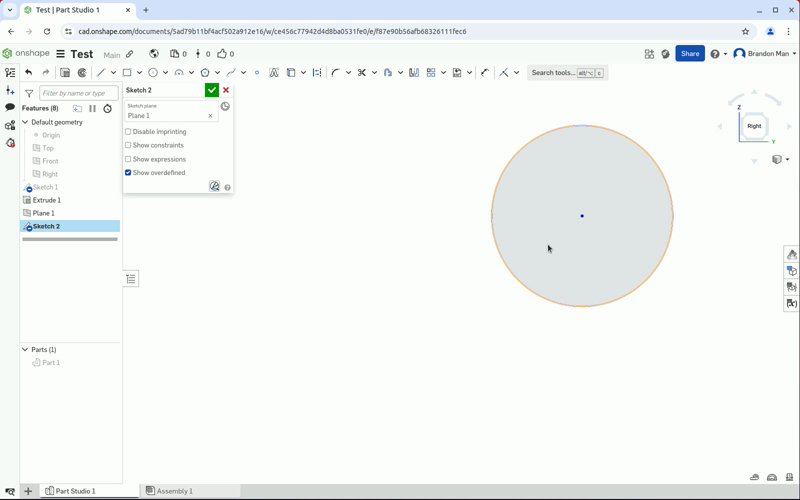
click(548, 244)
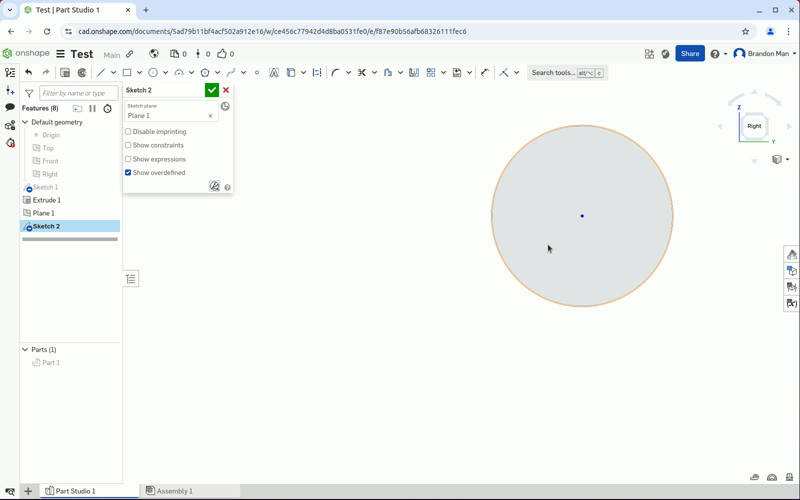
scroll(-6)
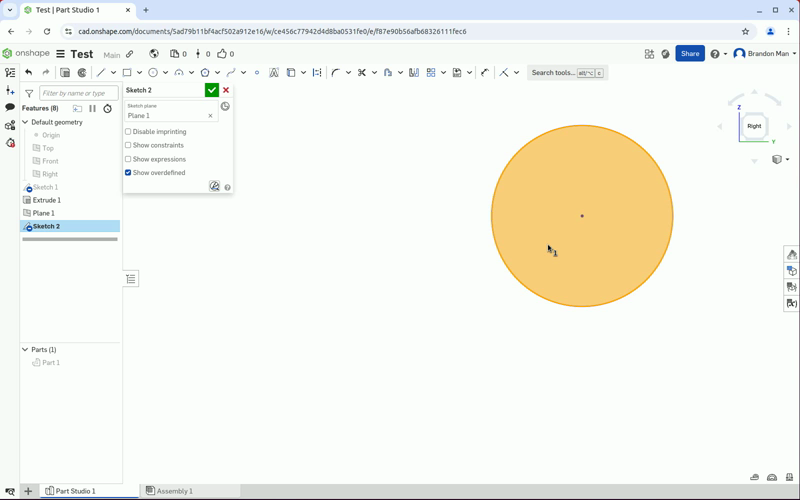
scroll(-6)
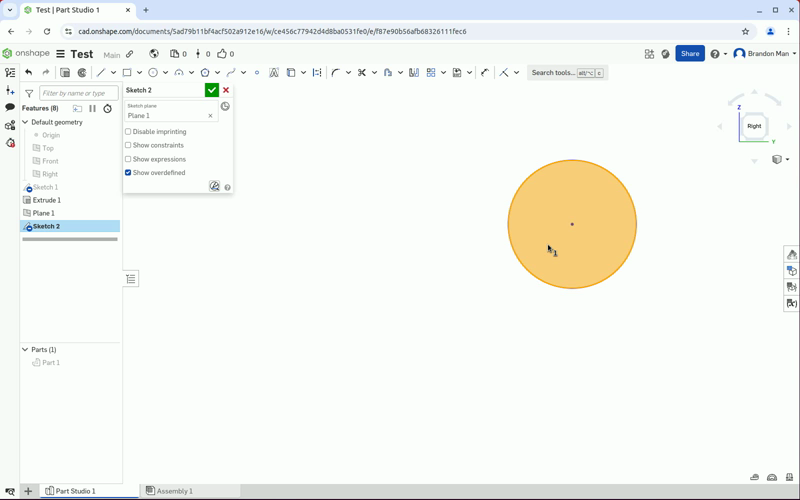
scroll(-6)
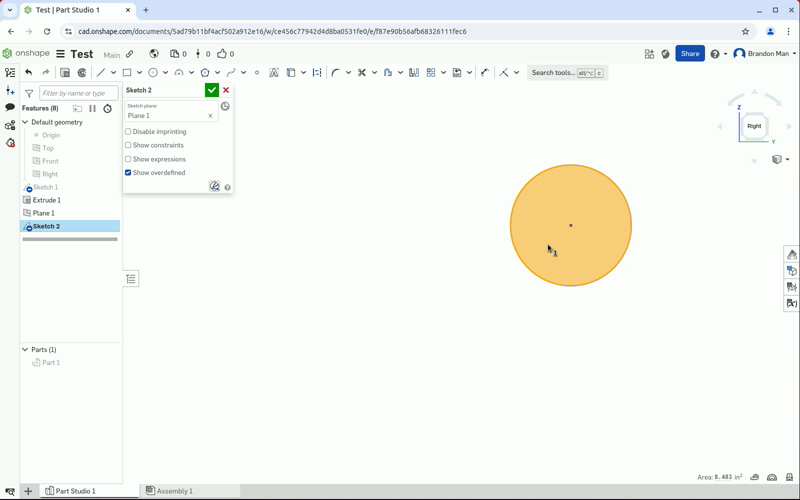
scroll(-6)
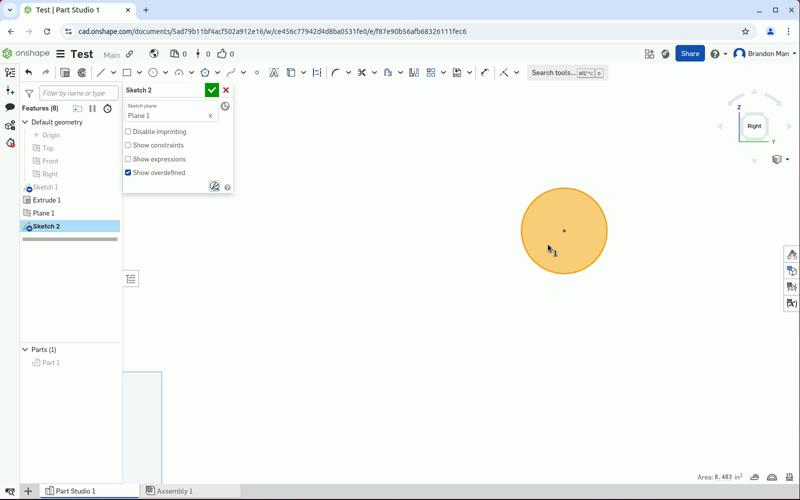
scroll(-6)
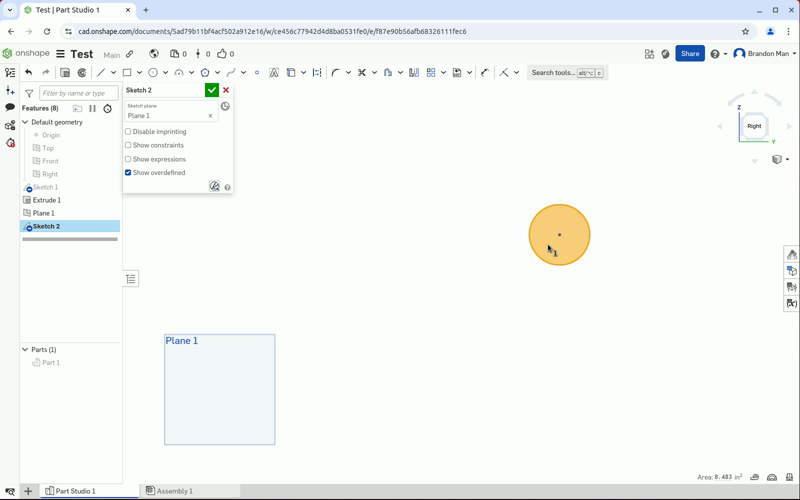
scroll(-6)
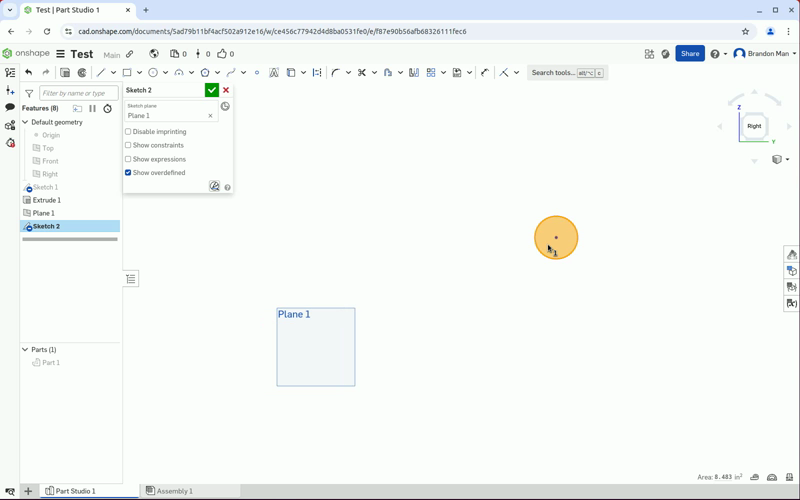
scroll(-6)
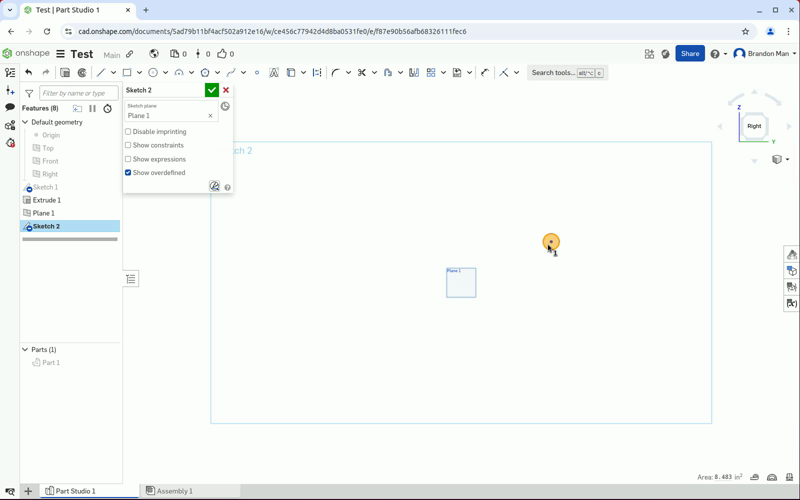
mouse_move(73, 352)
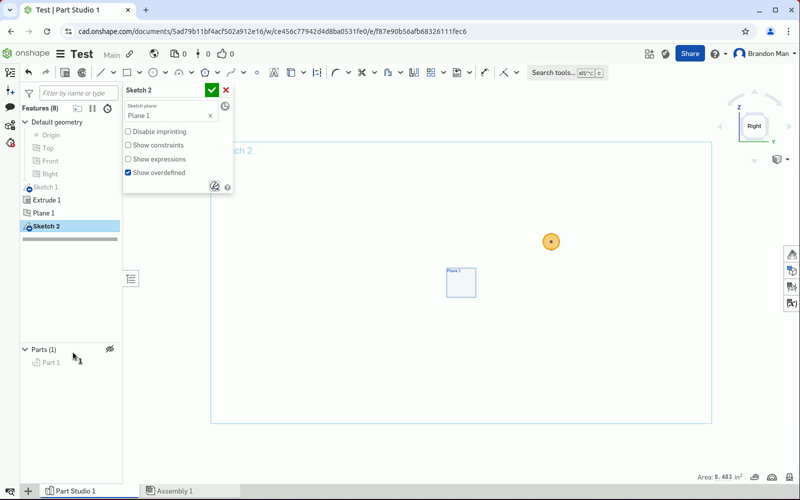
key(shift+y)
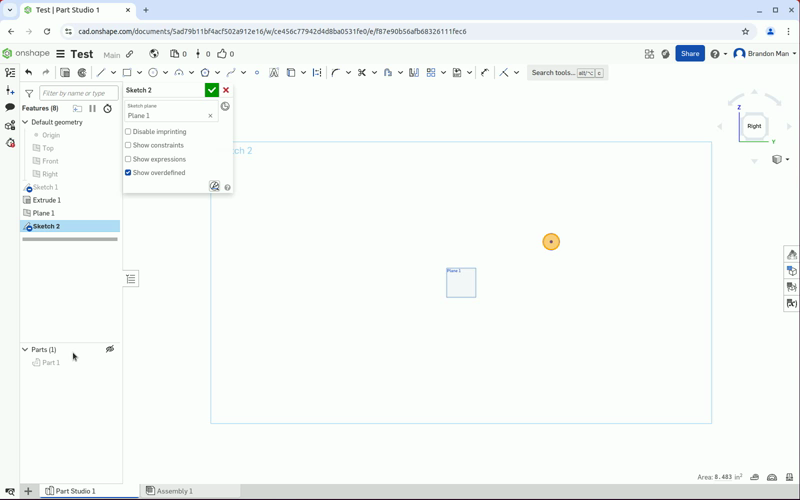
key(shift+e)
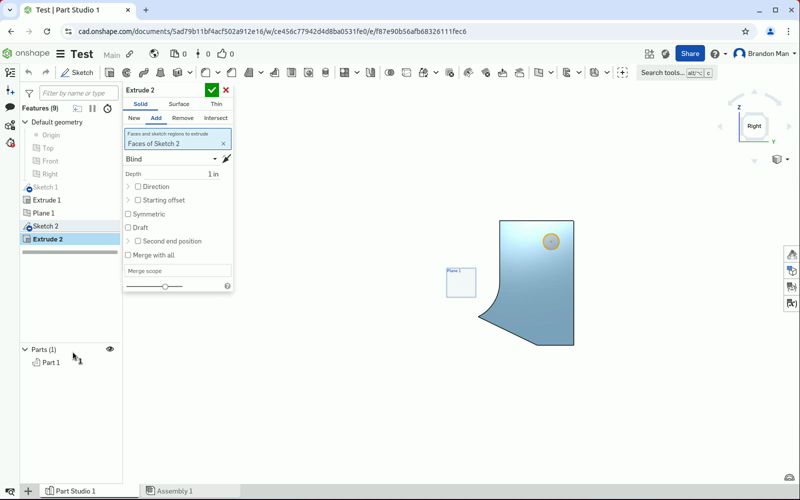
mouse_move(143, 106)
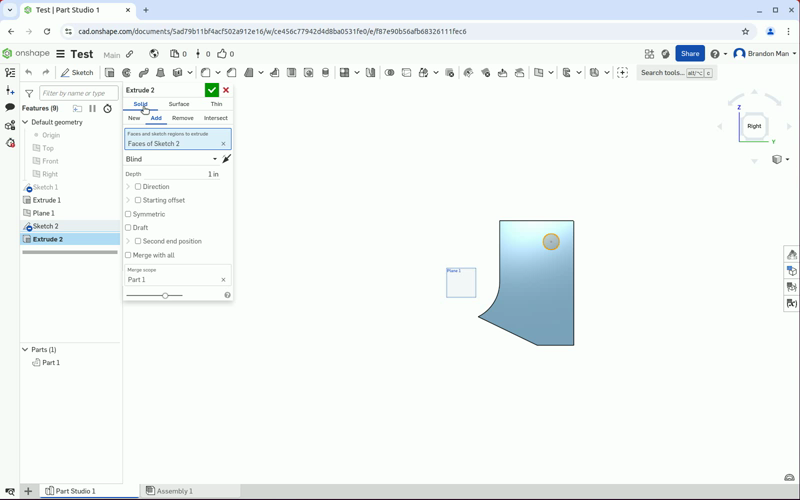
click(143, 106)
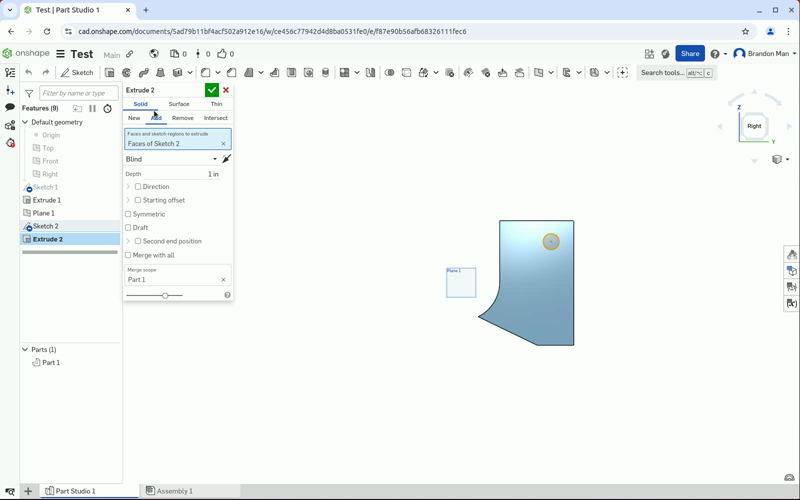
mouse_move(186, 120)
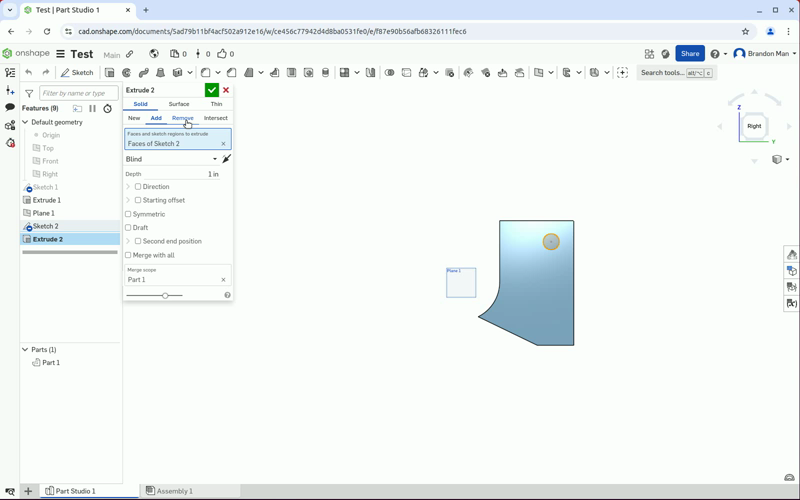
click(186, 120)
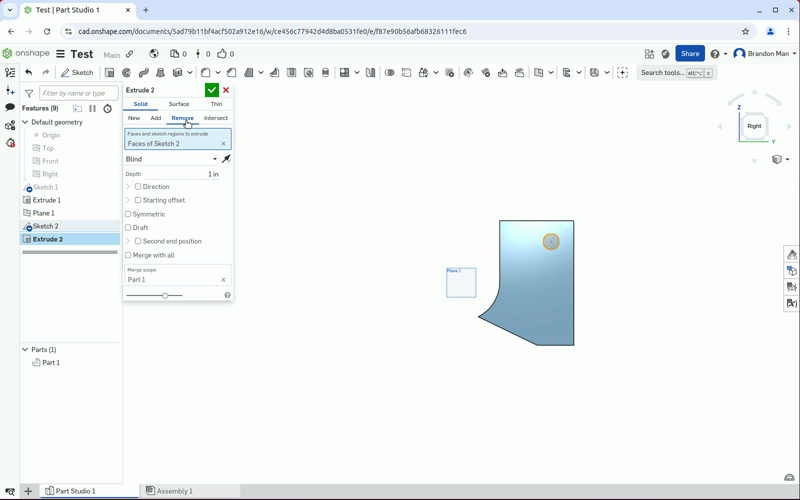
key(tab, 4)
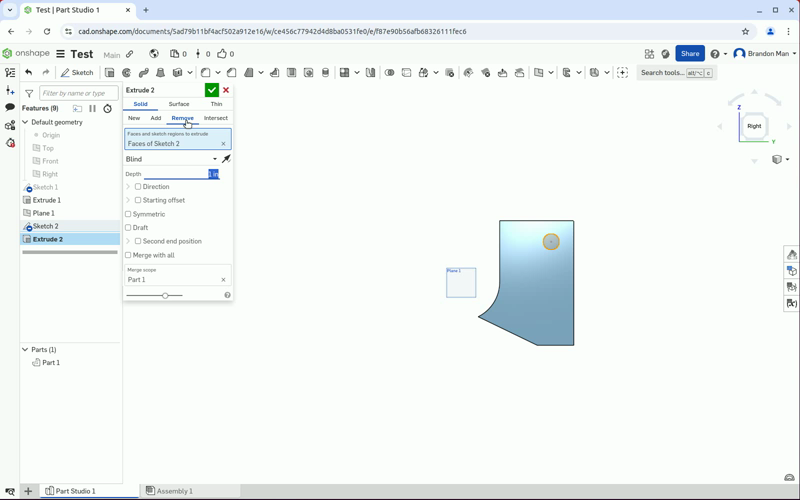
text(12.276)
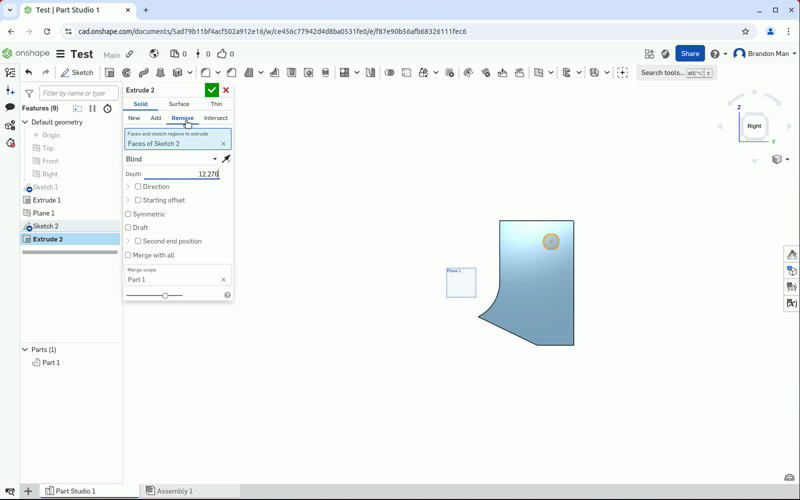
key(tab, 6)
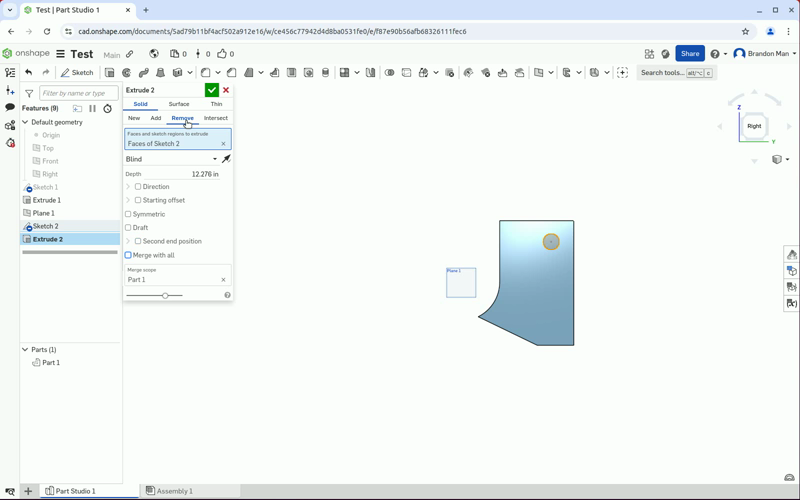
key(space)
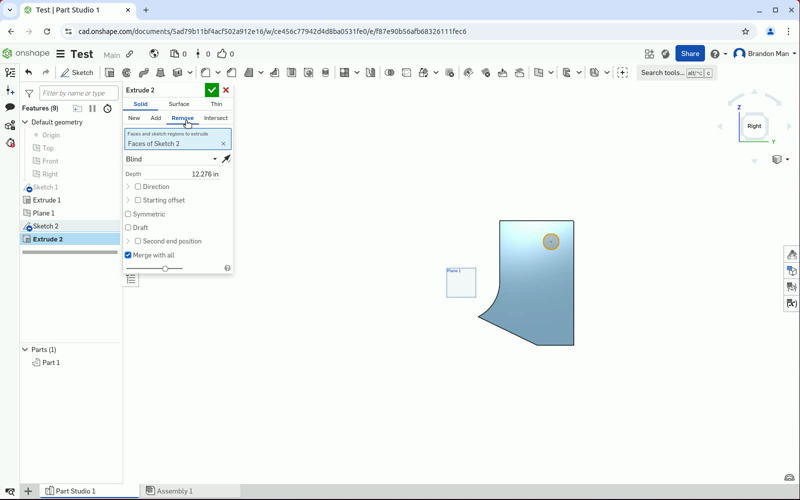
key(enter)
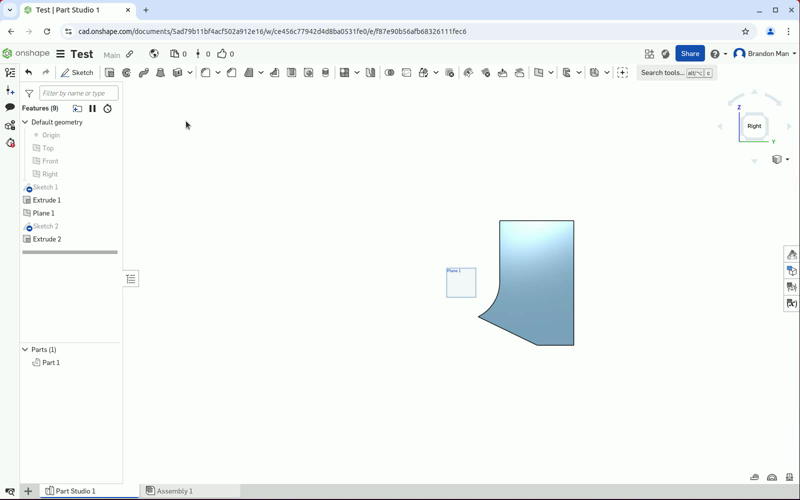
key(shift+h)
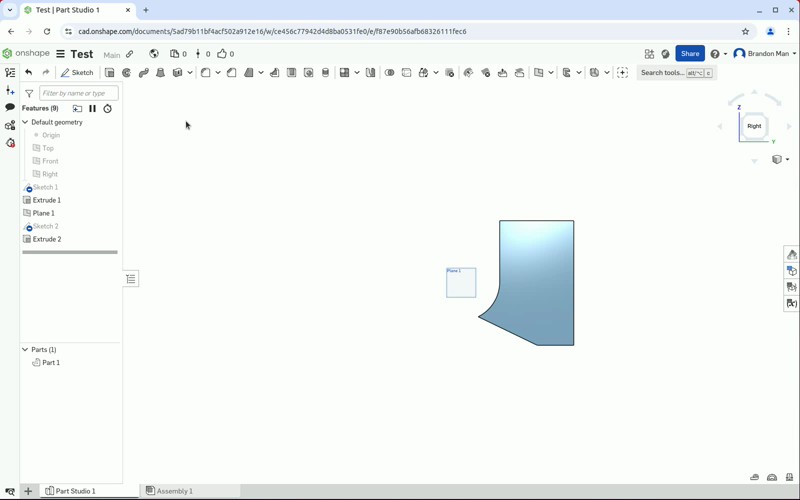
key(shift+h)
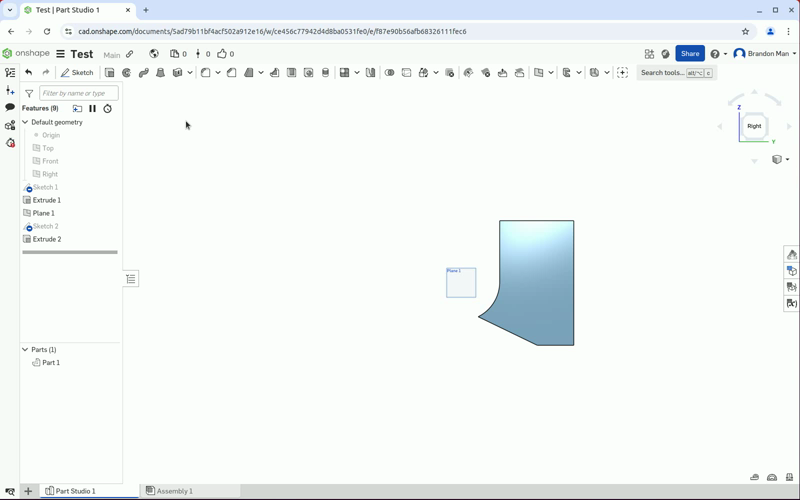
mouse_move(73, 189)
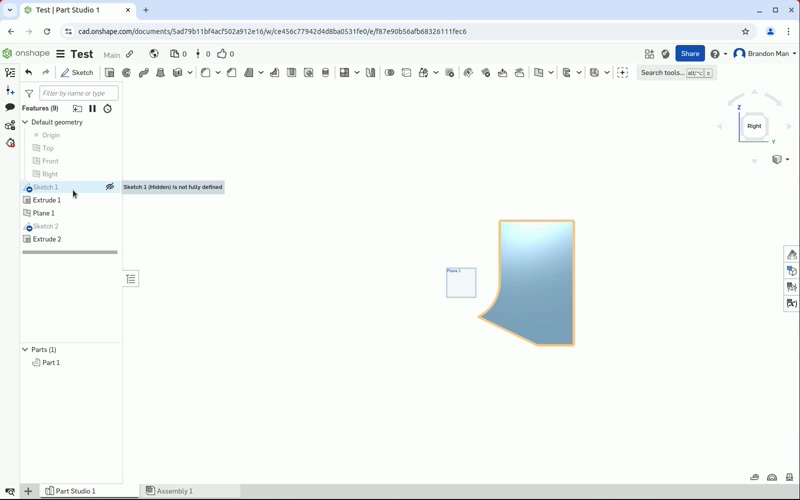
click(73, 189)
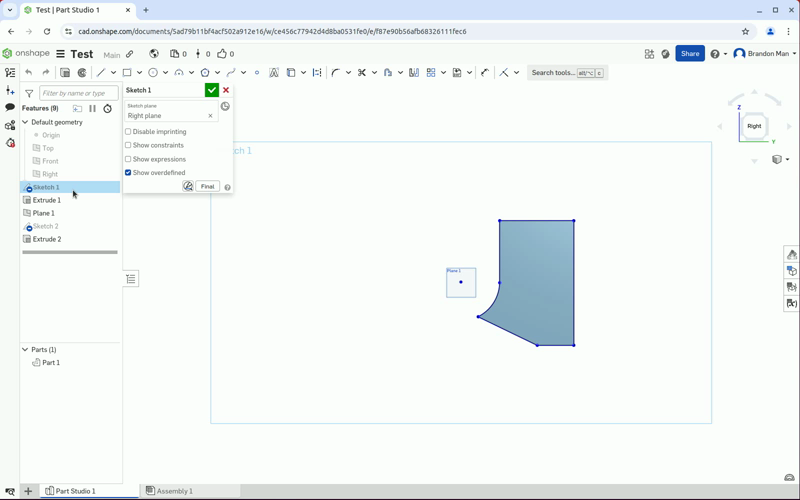
mouse_move(229, 92)
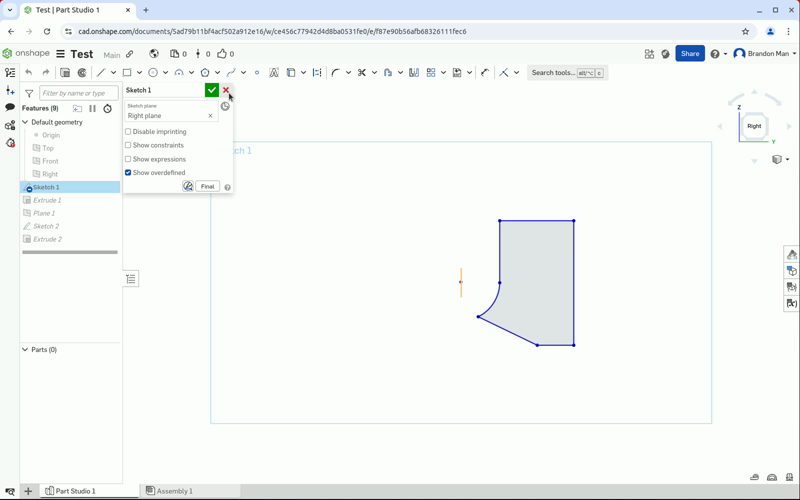
click(229, 92)
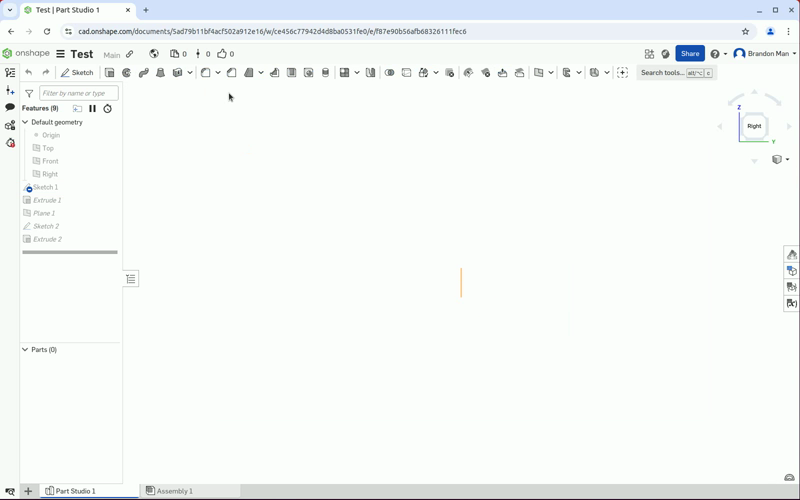
key(shift+s)
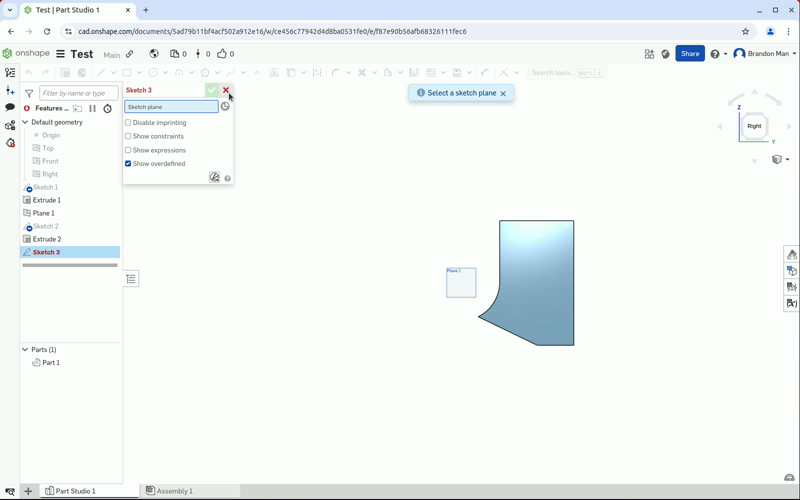
mouse_move(73, 215)
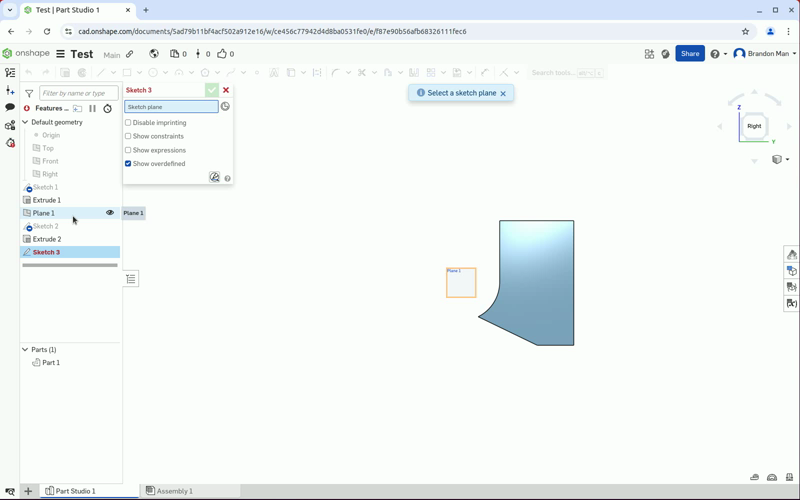
click(73, 215)
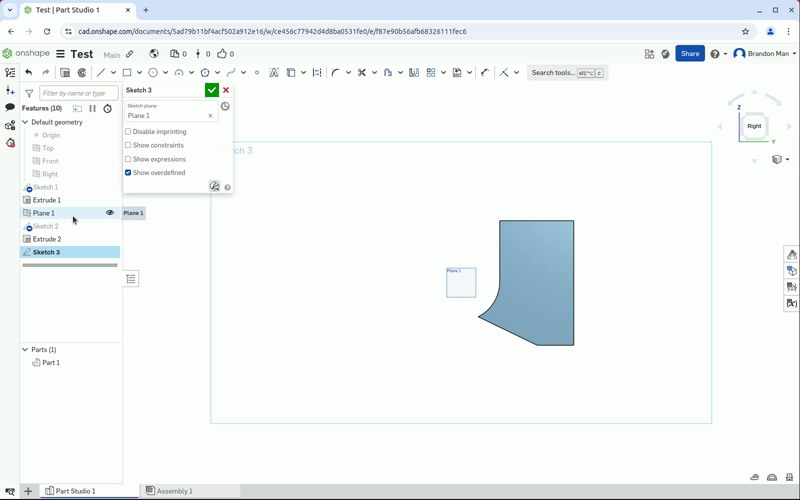
mouse_move(73, 352)
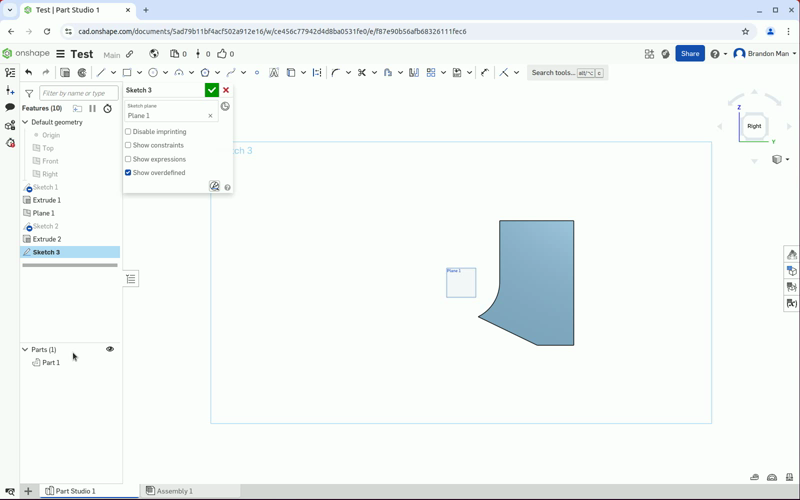
key(y)
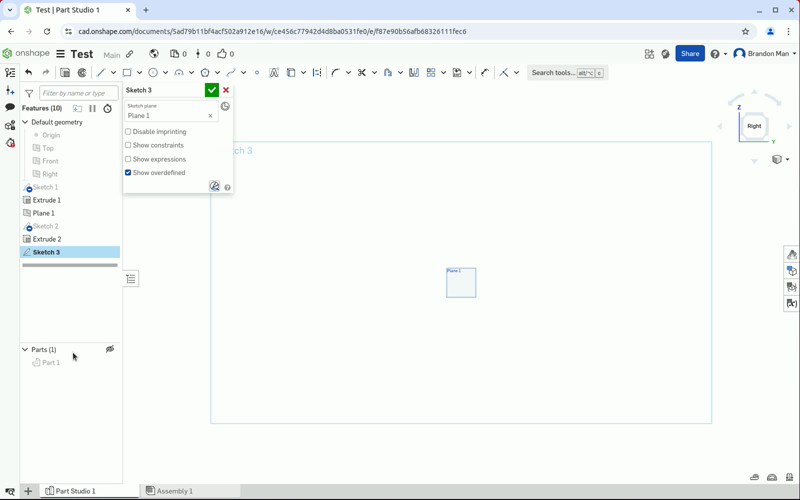
key(c)
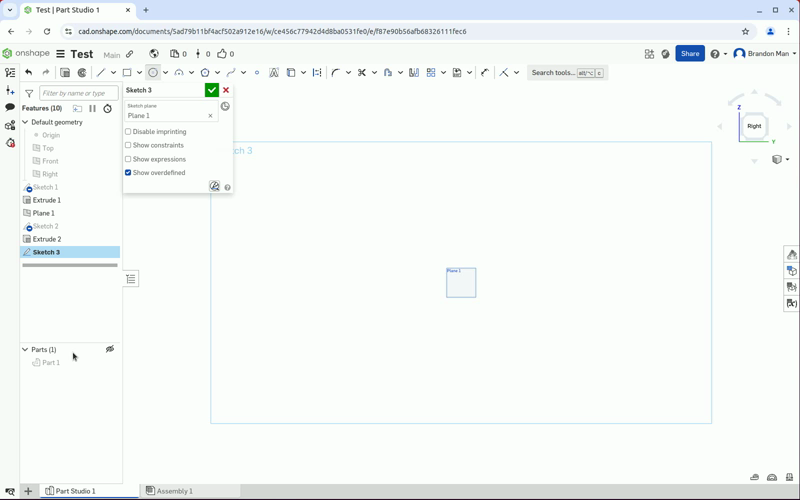
key_down(shift)
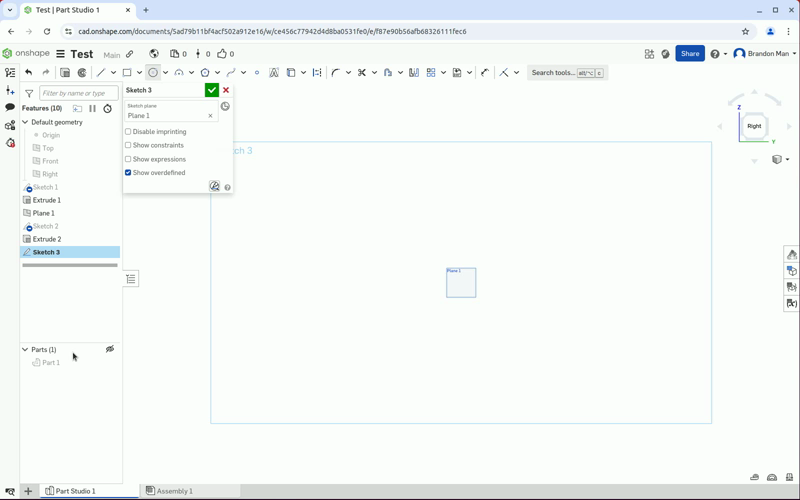
mouse_move(551, 313)
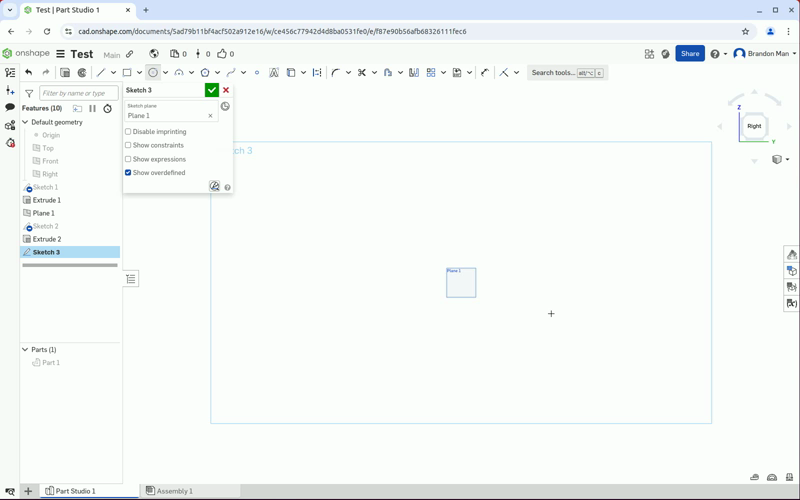
click(551, 313)
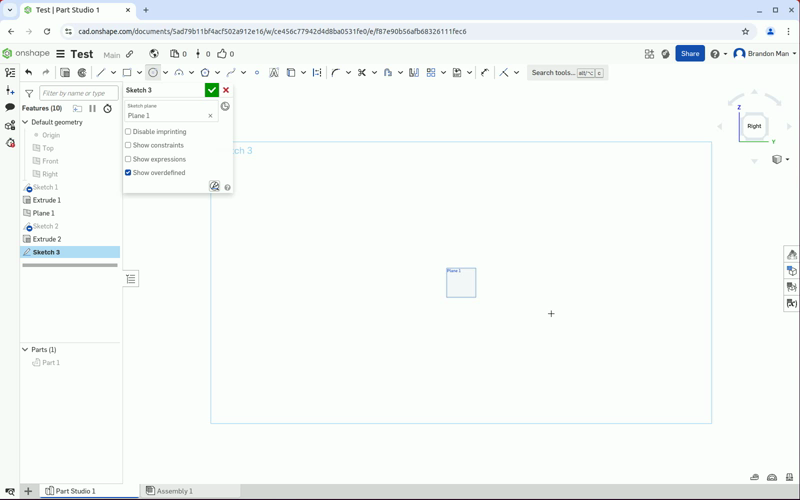
key_up(shift)
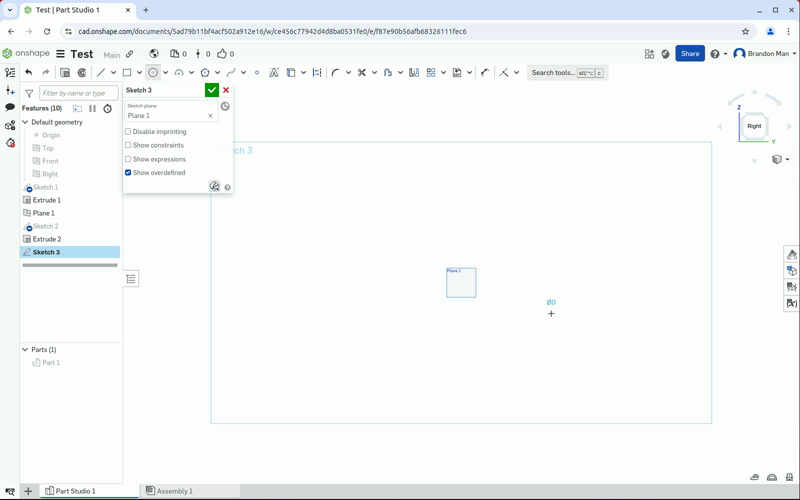
mouse_move(559, 313)
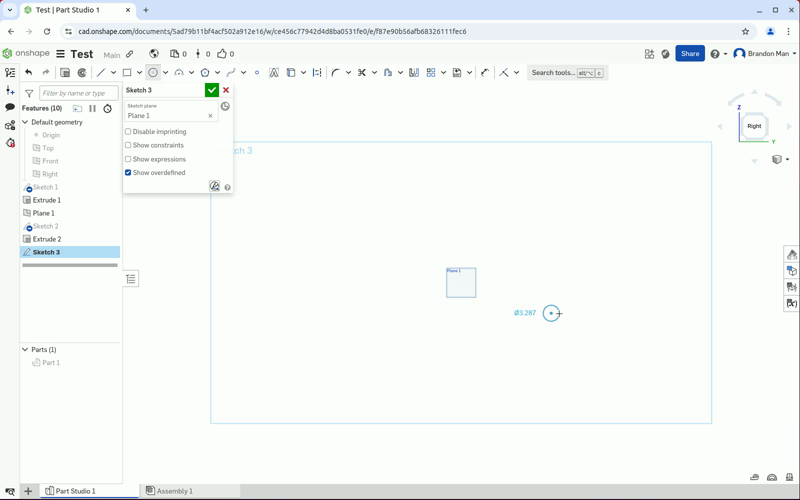
click(559, 313)
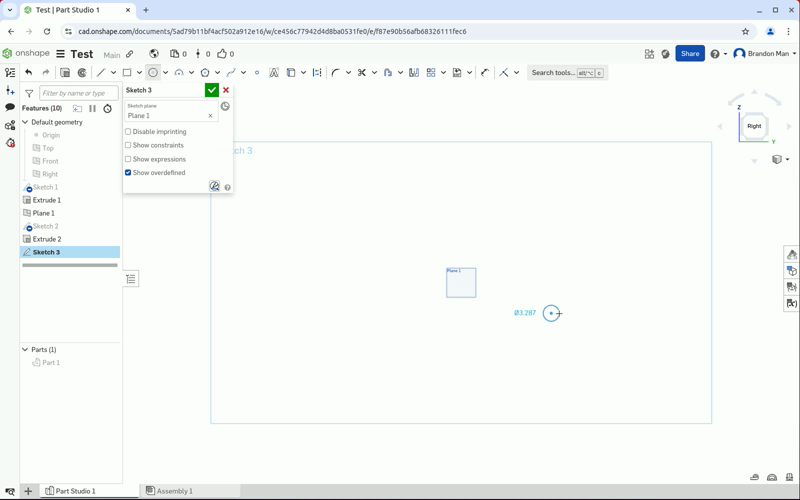
key(esc)
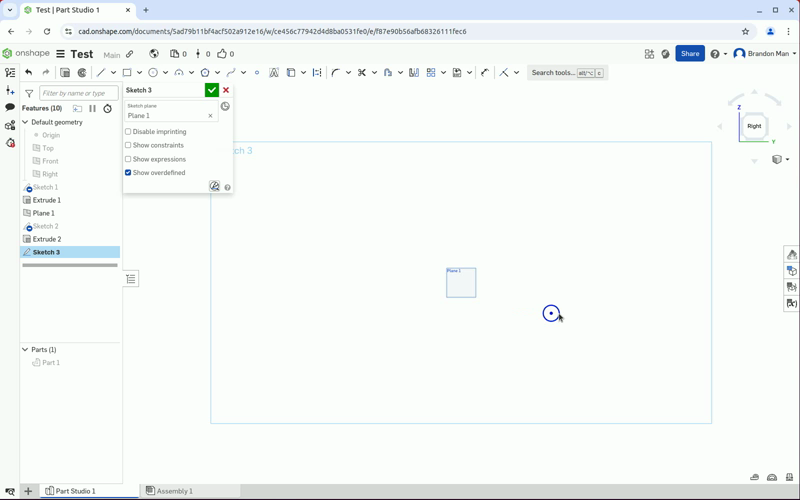
mouse_move(555, 316)
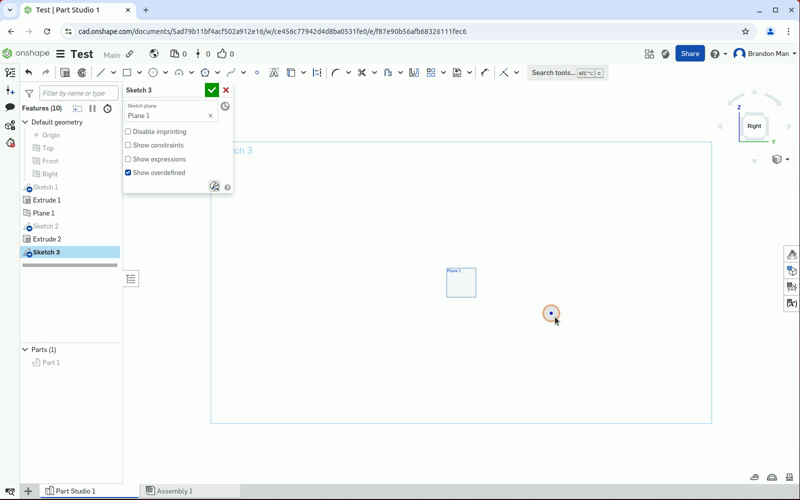
scroll(6)
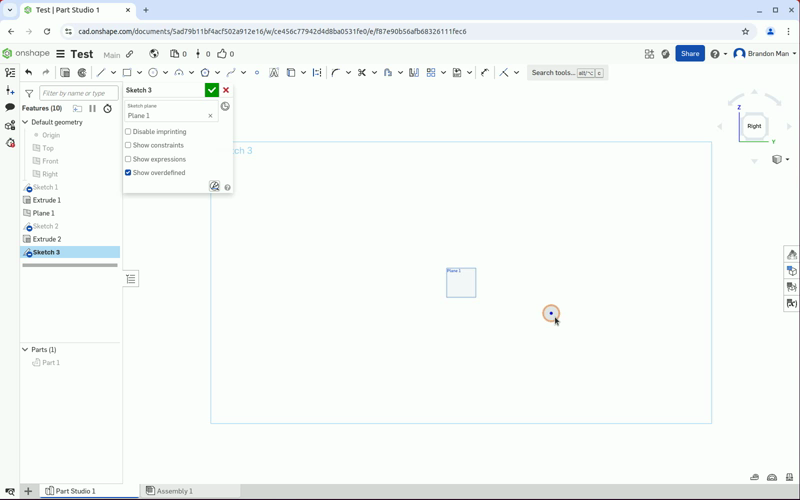
scroll(6)
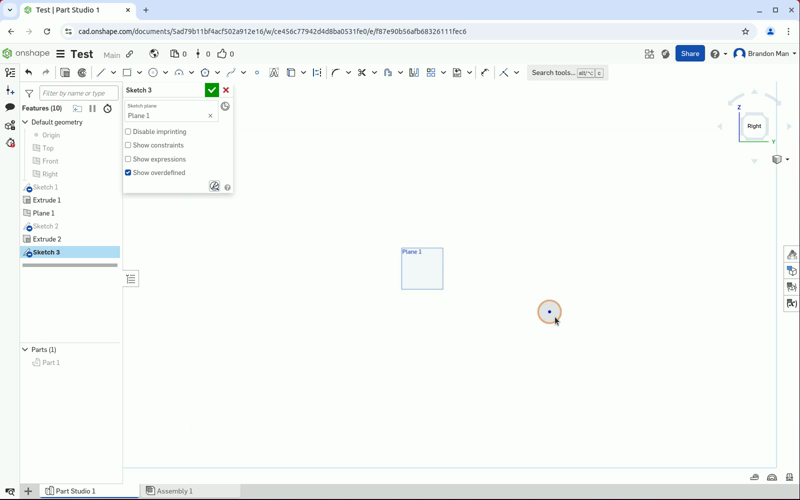
scroll(6)
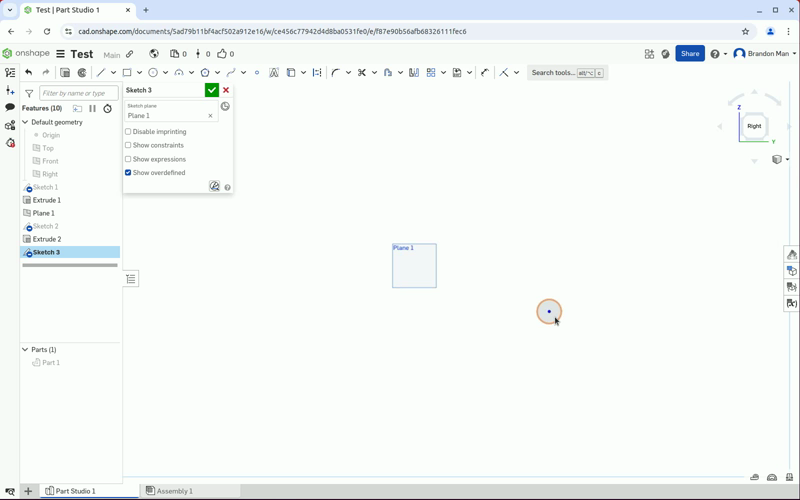
scroll(6)
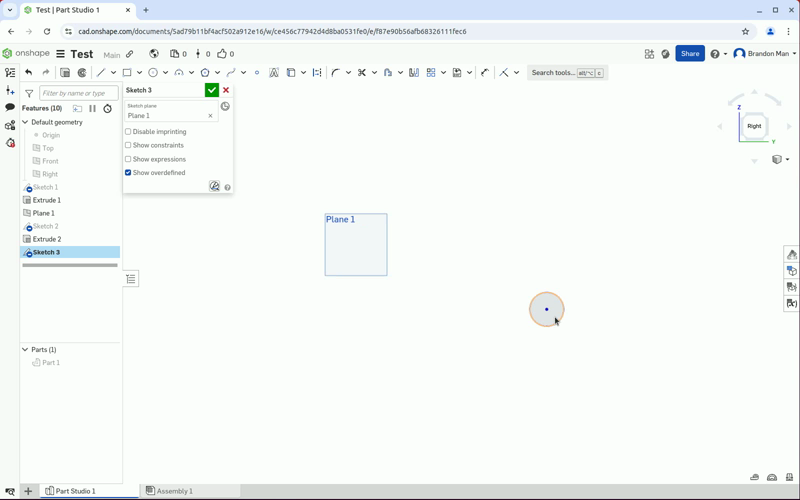
scroll(6)
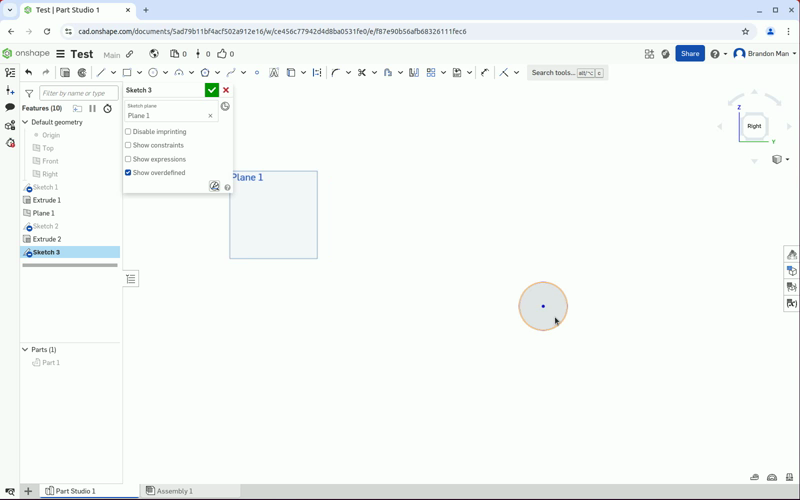
scroll(6)
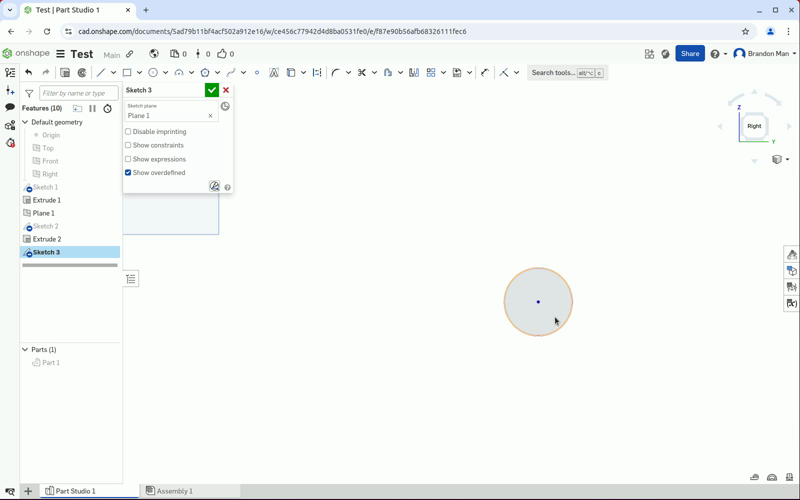
scroll(6)
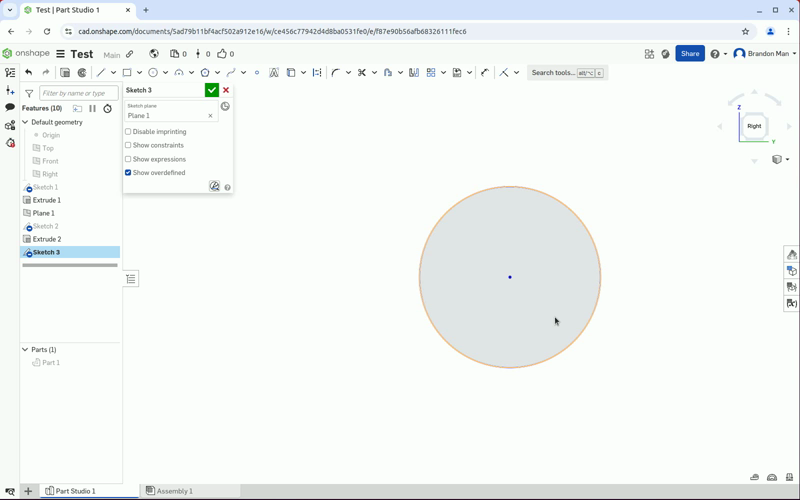
click(555, 316)
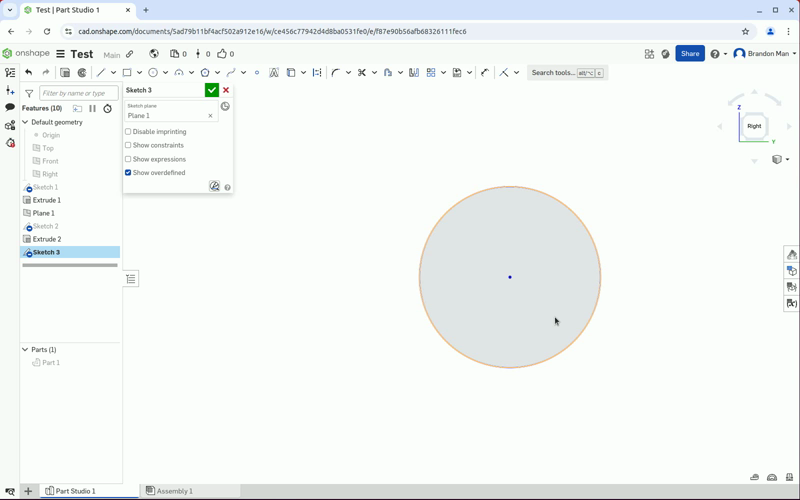
scroll(-6)
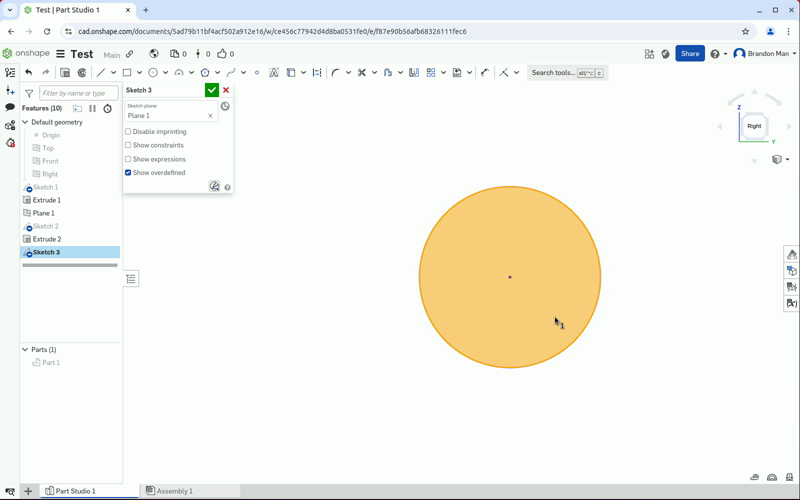
scroll(-6)
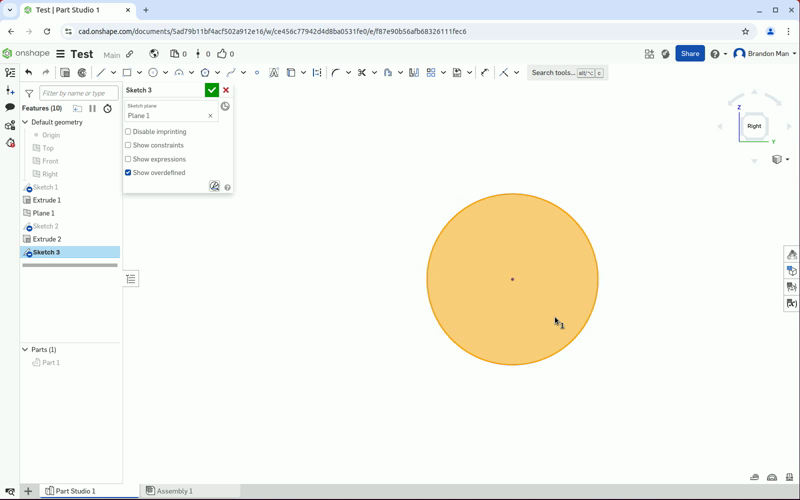
scroll(-6)
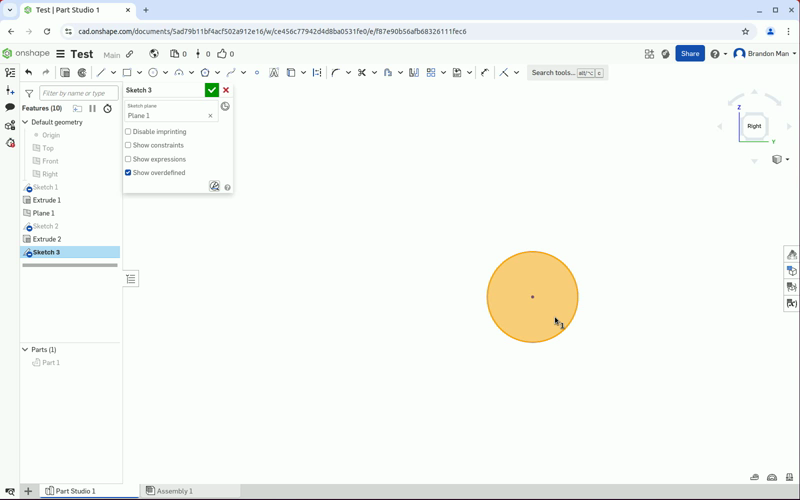
scroll(-6)
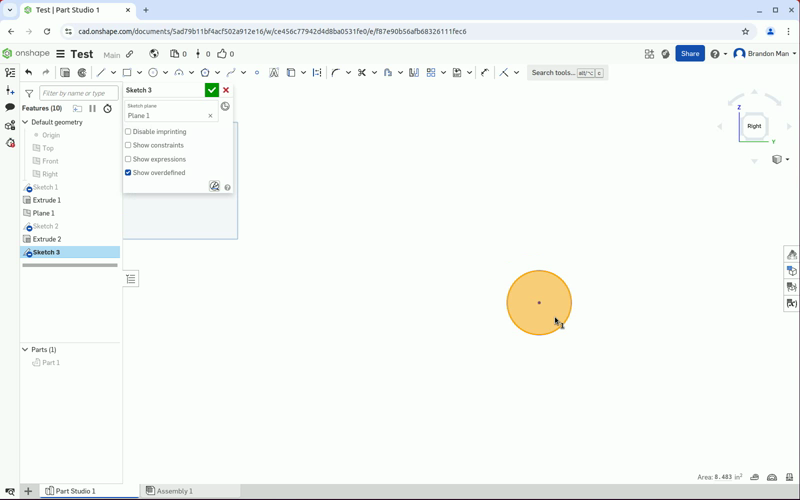
scroll(-6)
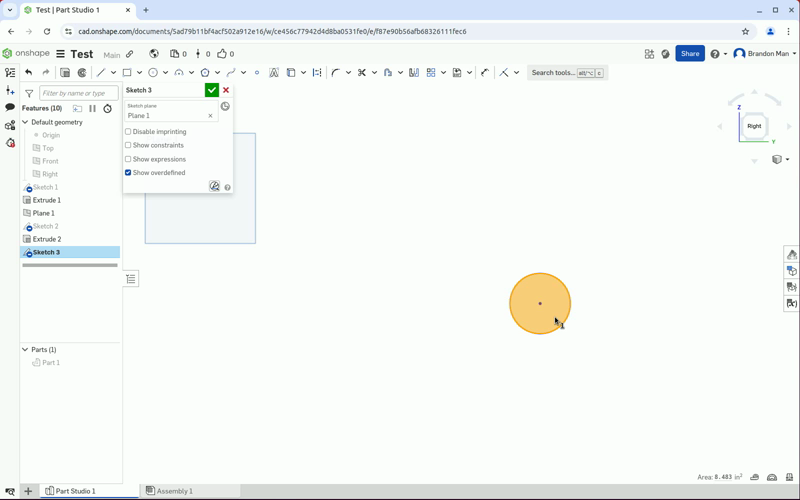
scroll(-6)
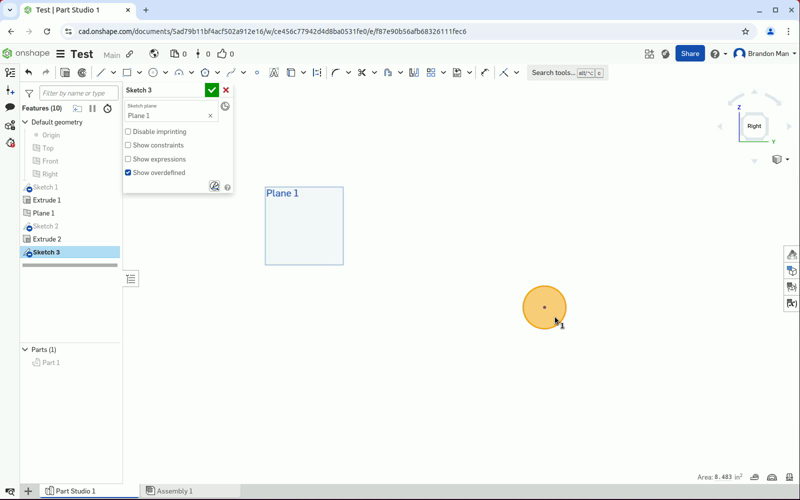
scroll(-6)
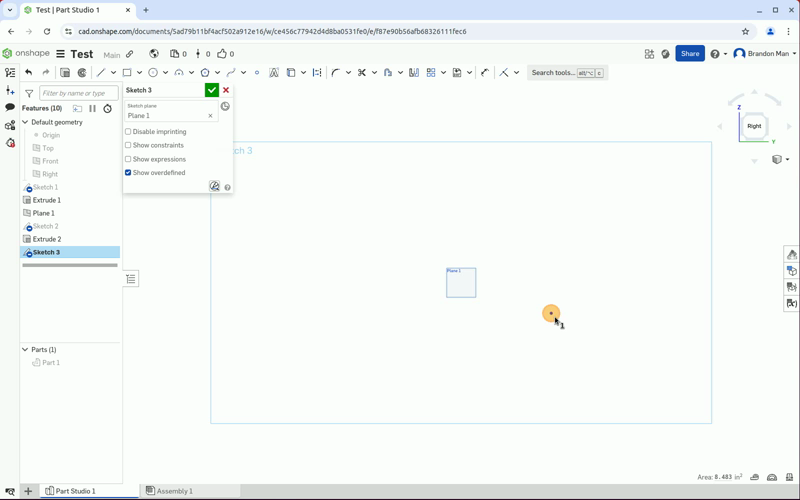
mouse_move(73, 352)
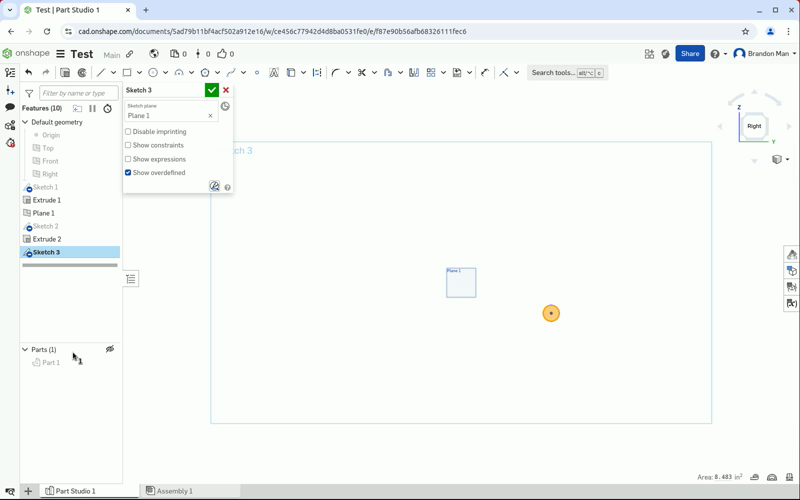
key(shift+y)
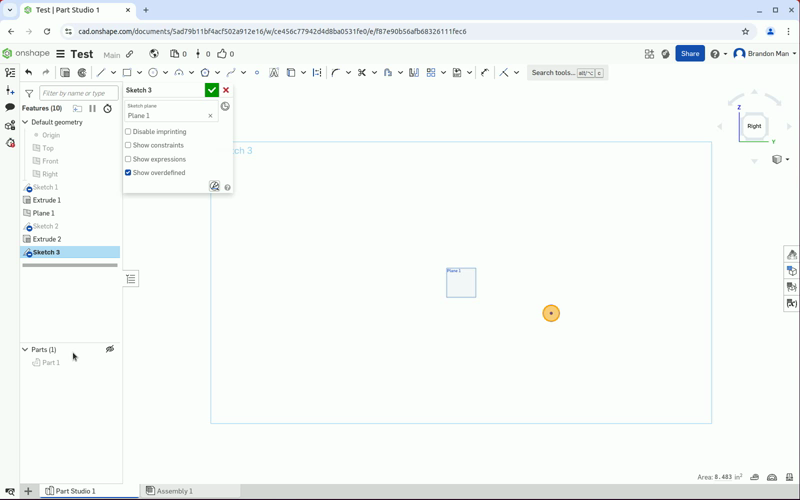
key(shift+e)
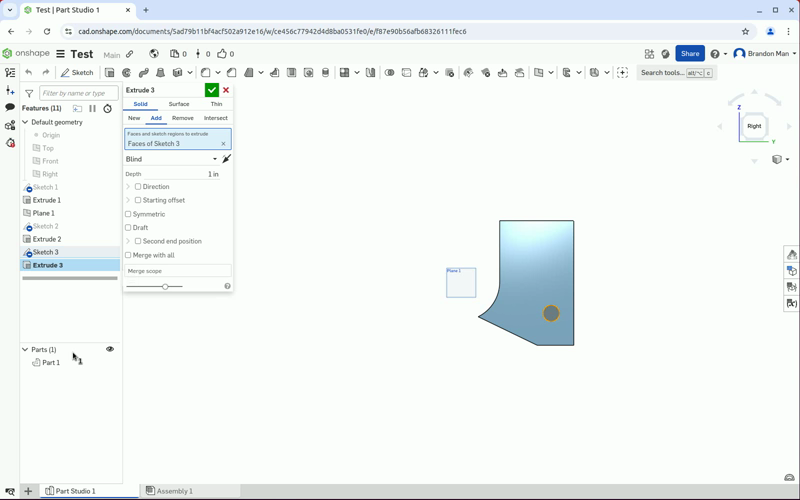
mouse_move(143, 106)
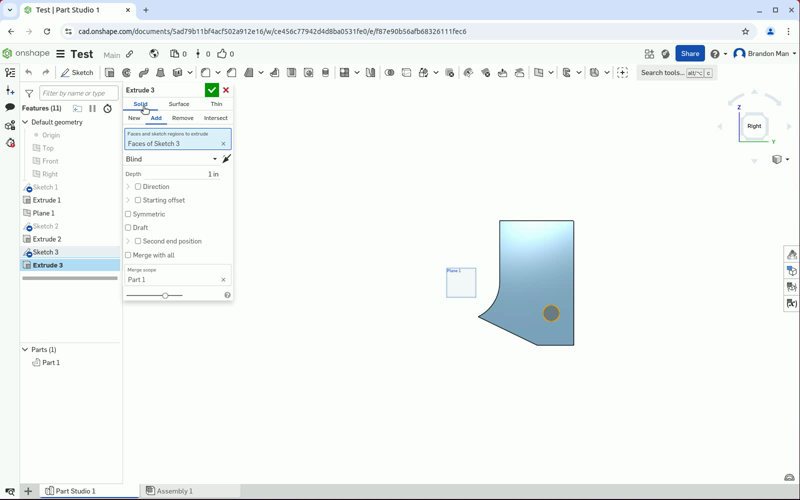
click(143, 106)
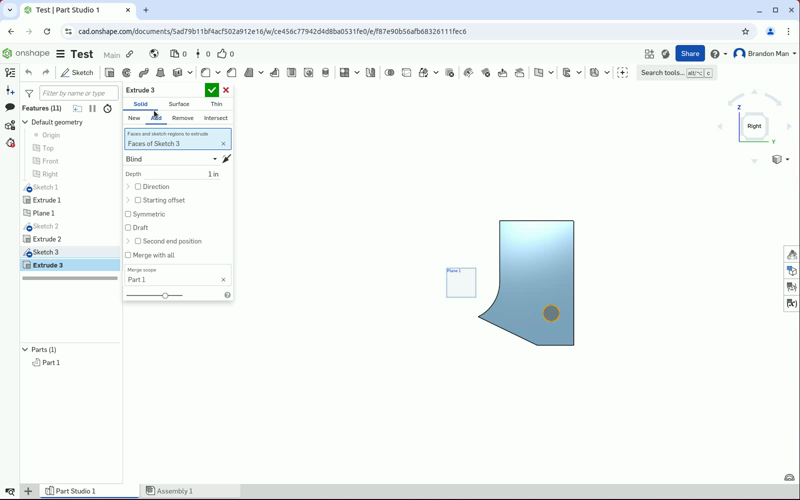
mouse_move(186, 120)
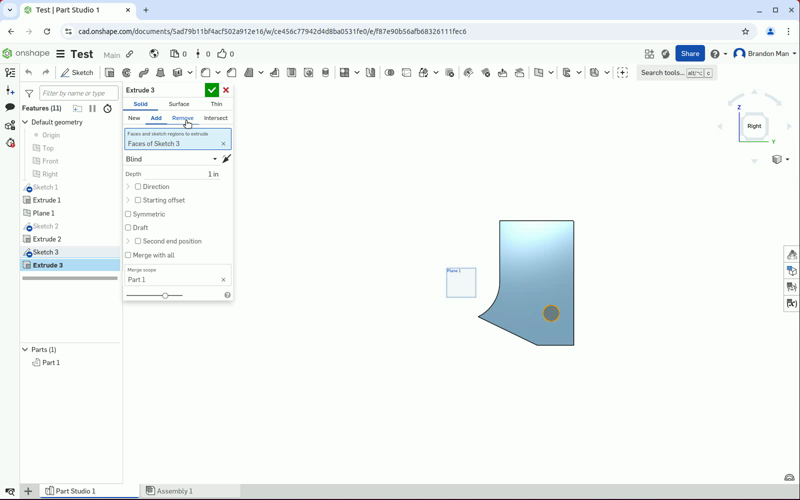
click(186, 120)
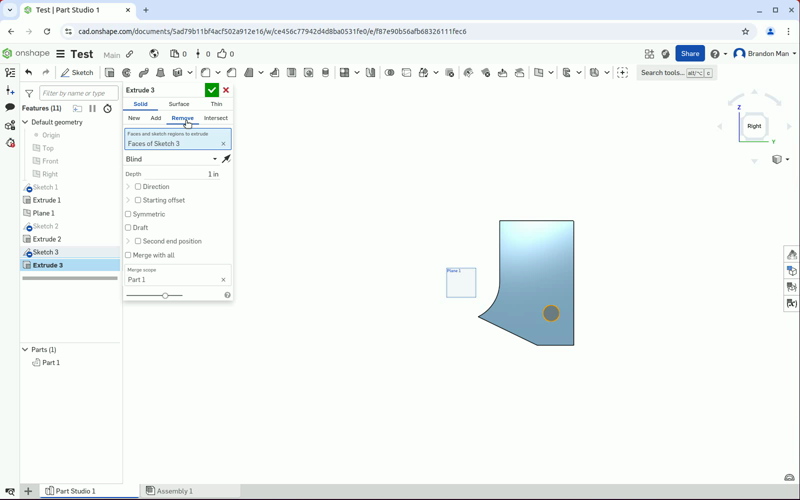
key(tab, 4)
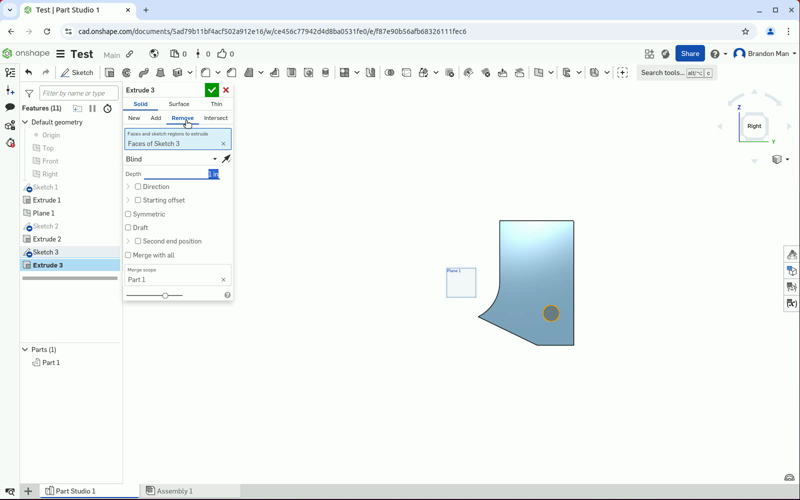
text(12.276)
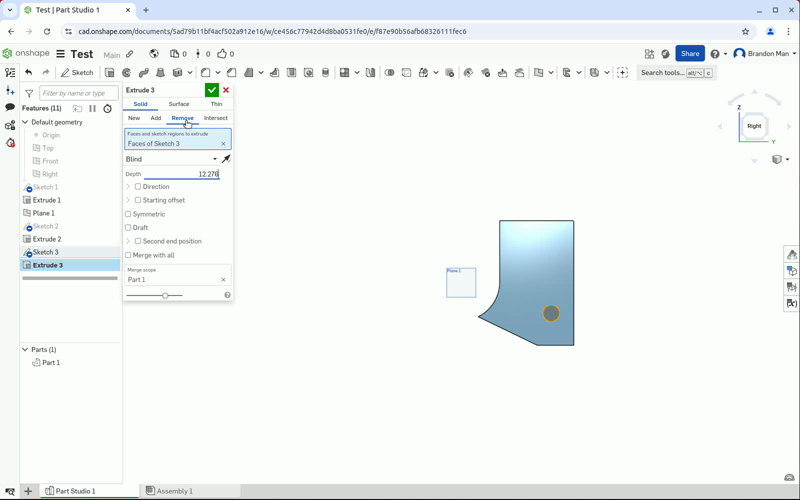
key(tab, 6)
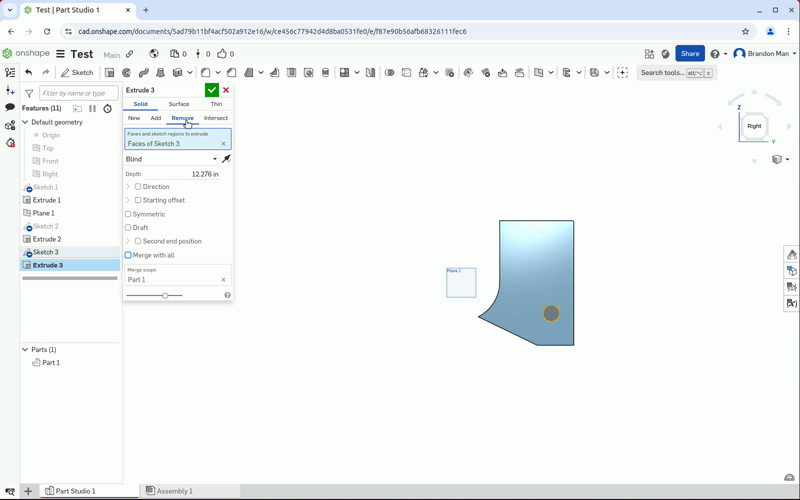
key(space)
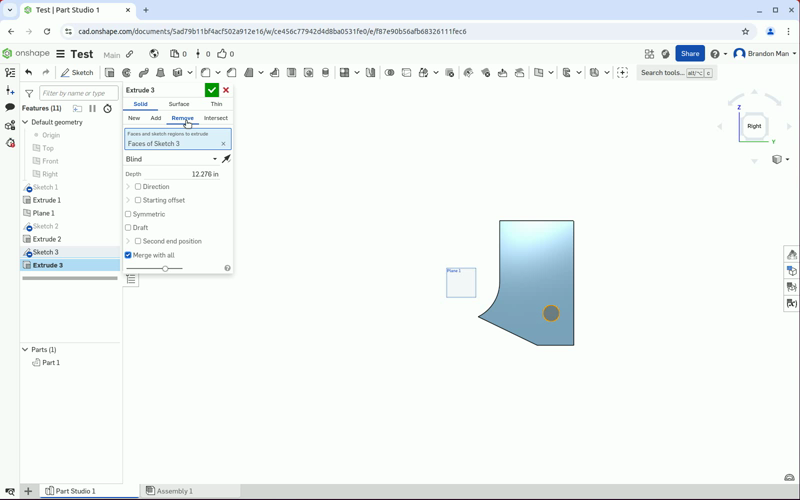
key(enter)
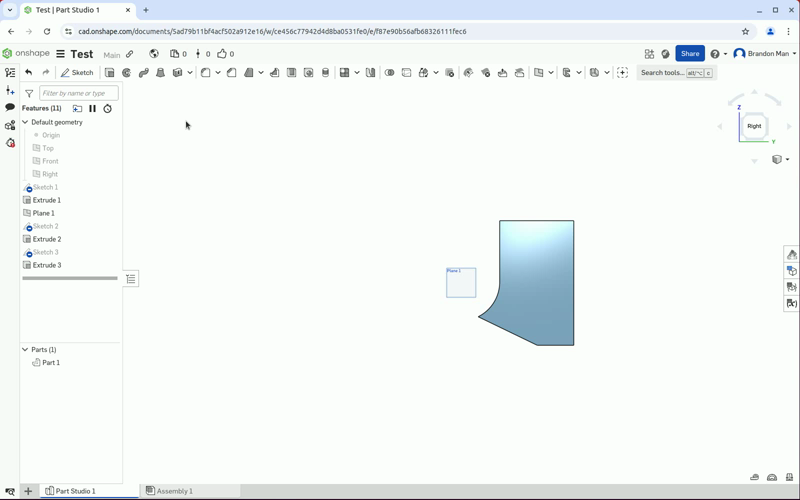
key(shift+h)
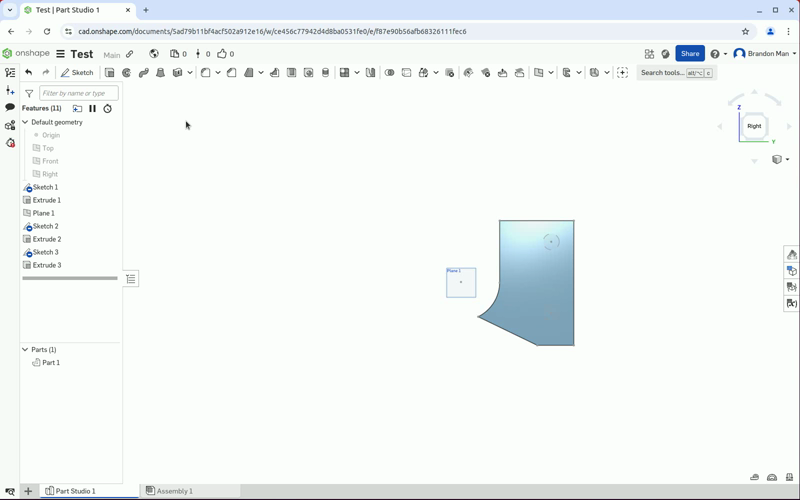
key(shift+h)
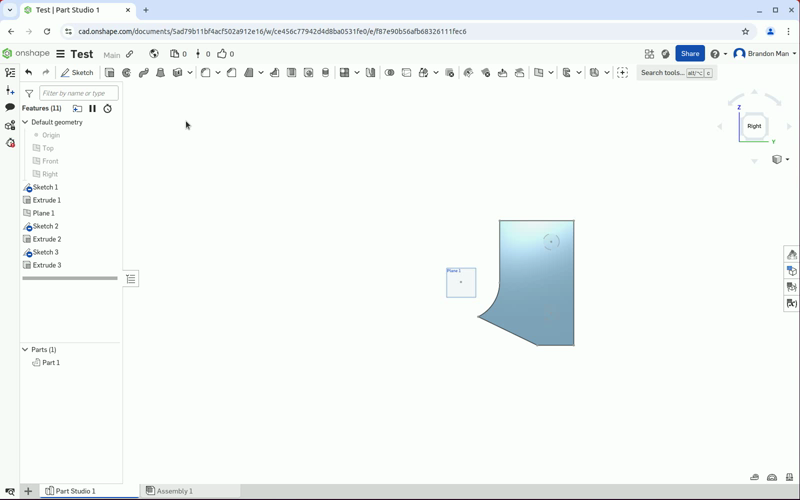
key(shift+7)
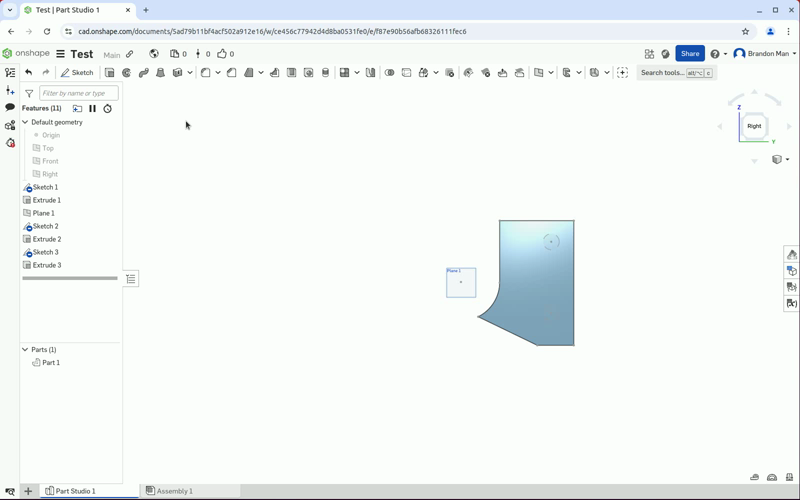
key(right, 2)
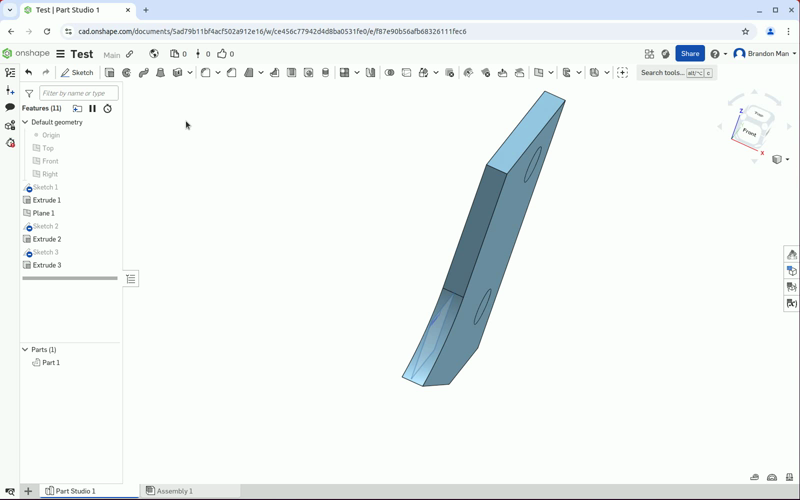
key(down, 2)
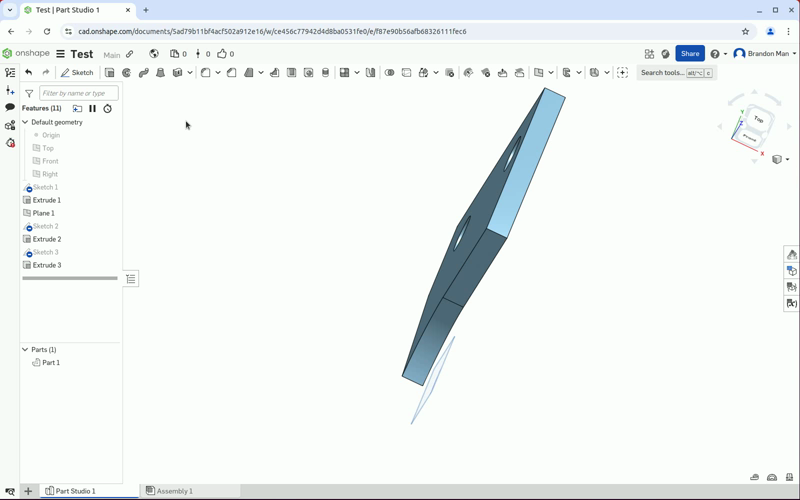
key(up, 2)
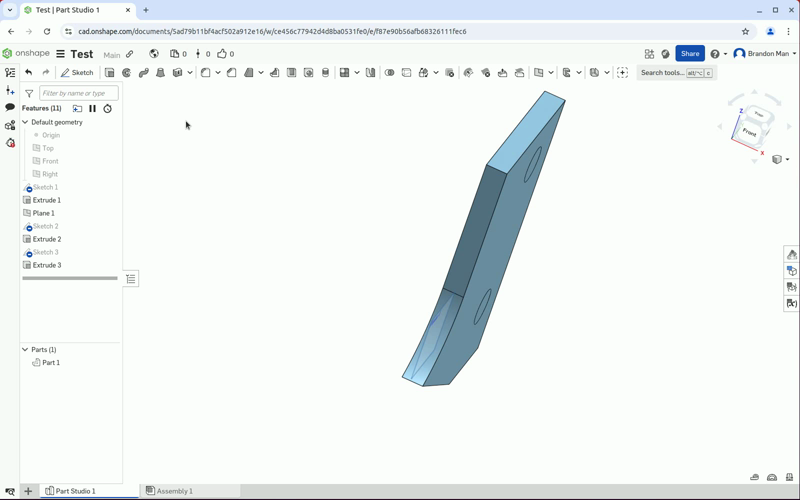
key(left, 2)
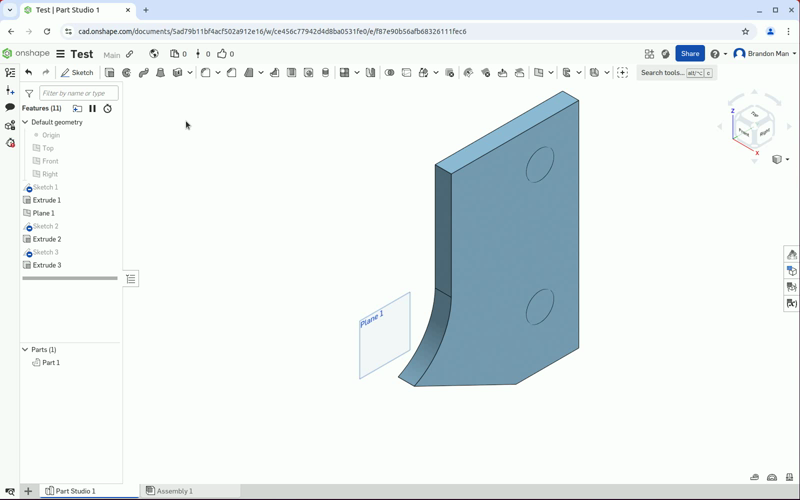
mouse_move(73, 189)
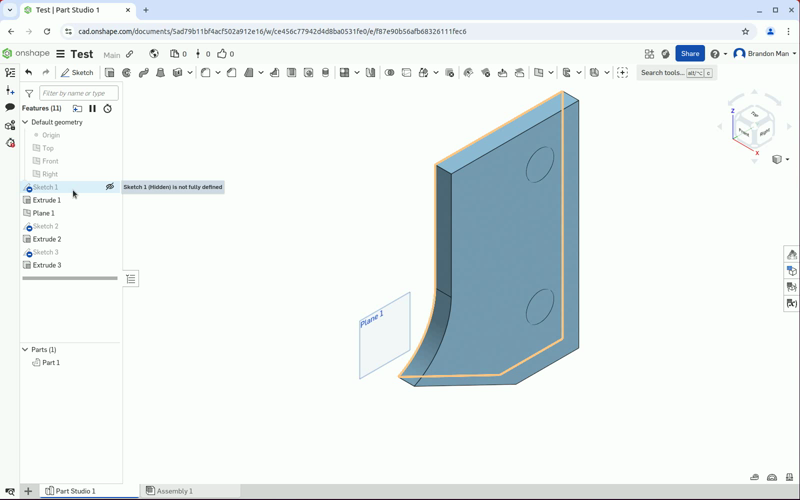
click(73, 189)